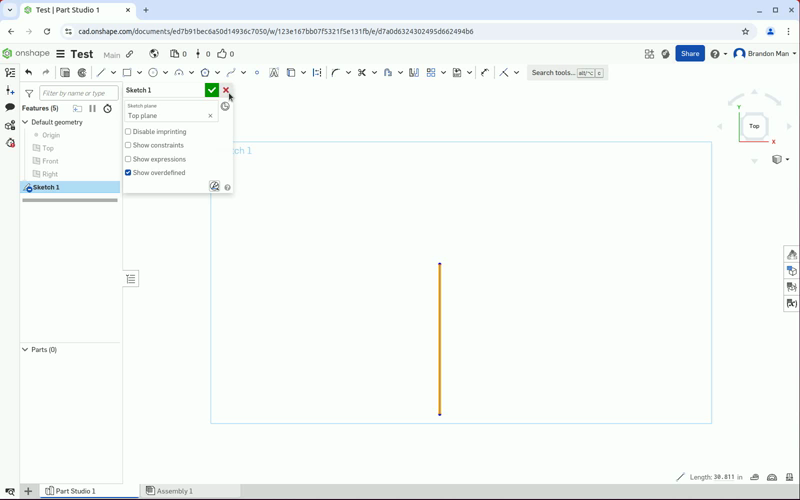
key(shift+h)
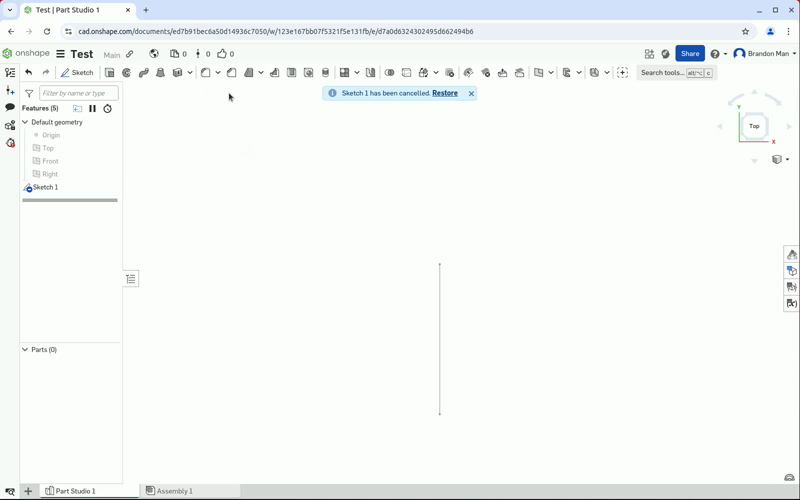
key(shift+s)
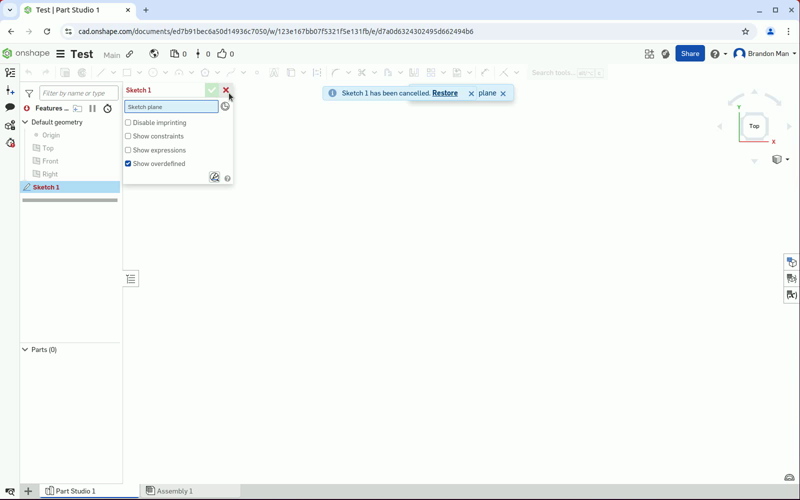
mouse_move(73, 150)
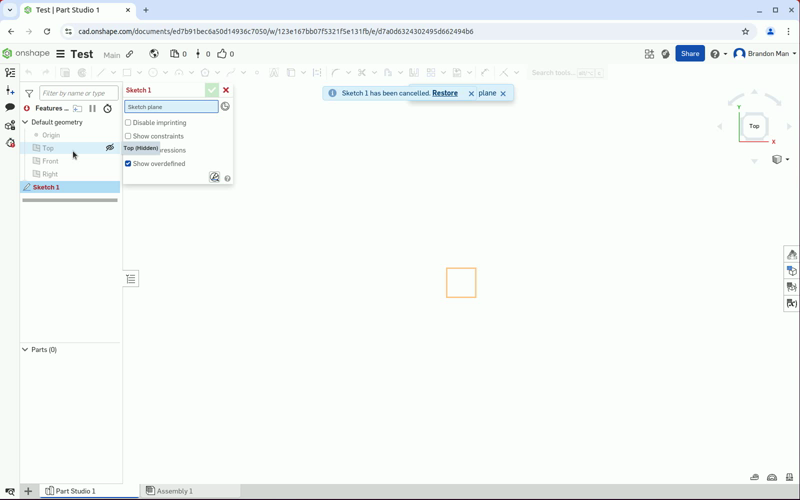
click(73, 150)
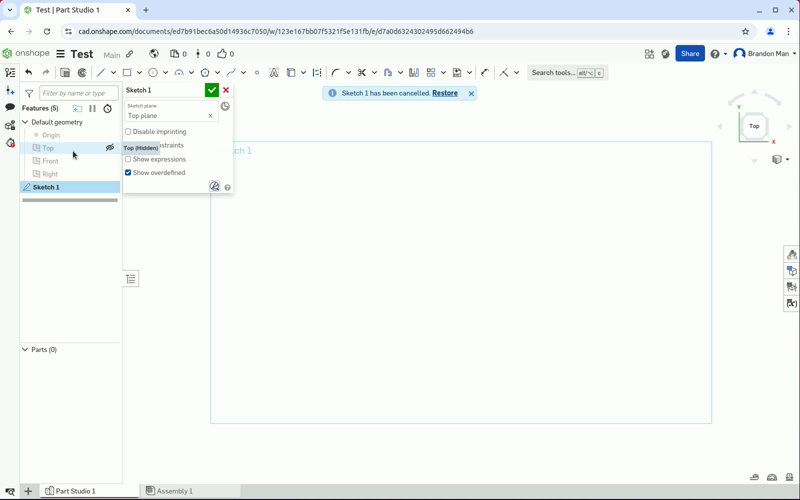
mouse_move(73, 352)
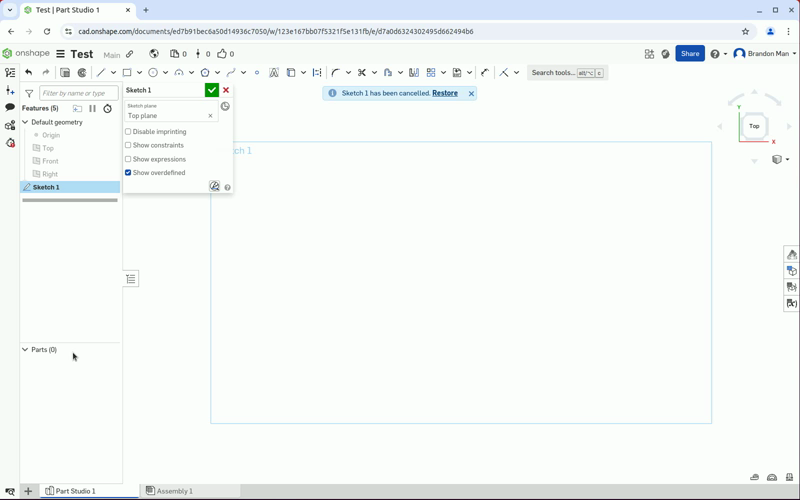
key(y)
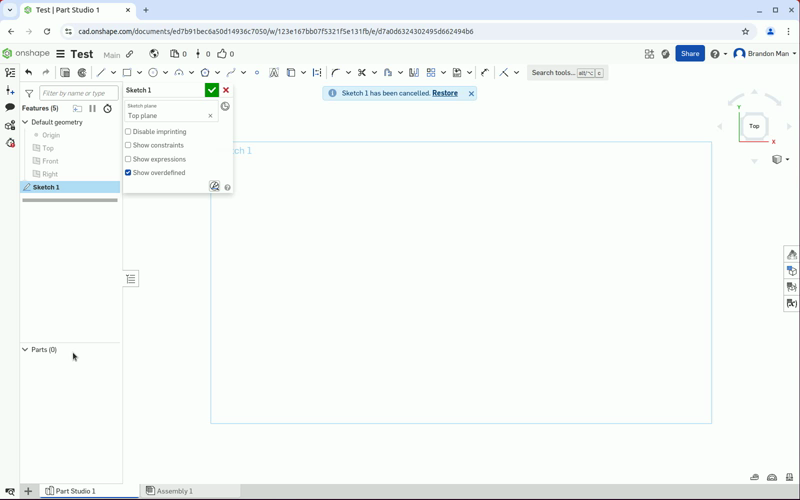
key(l)
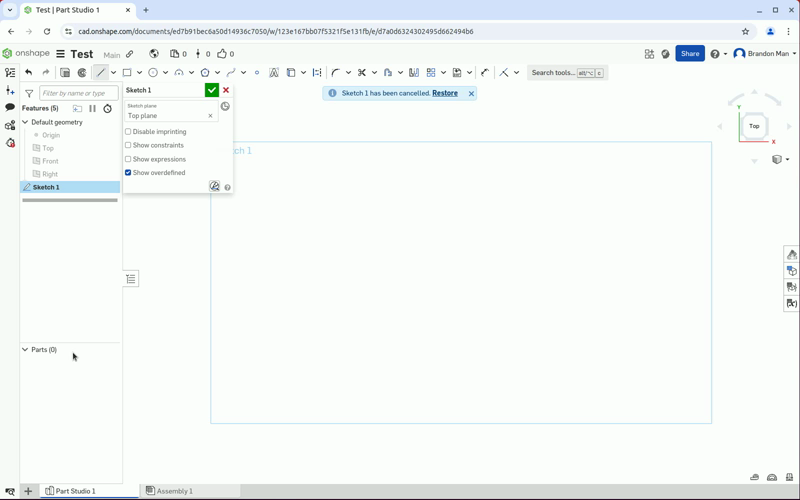
key_down(shift)
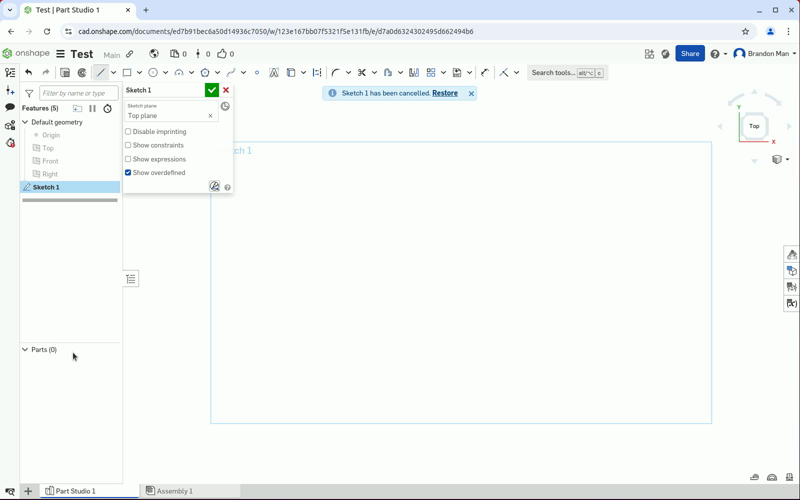
mouse_move(460, 305)
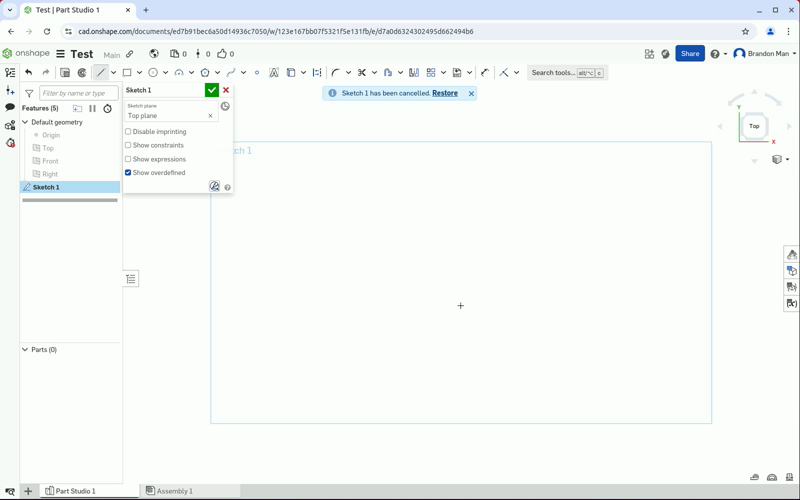
click(460, 305)
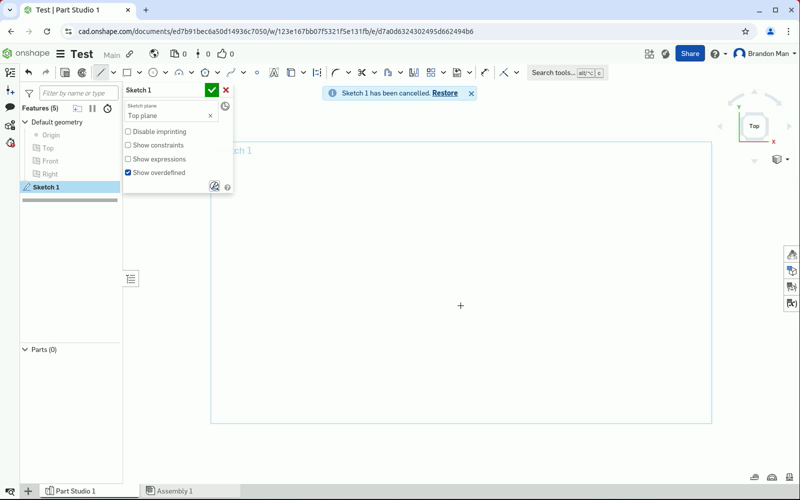
key_up(shift)
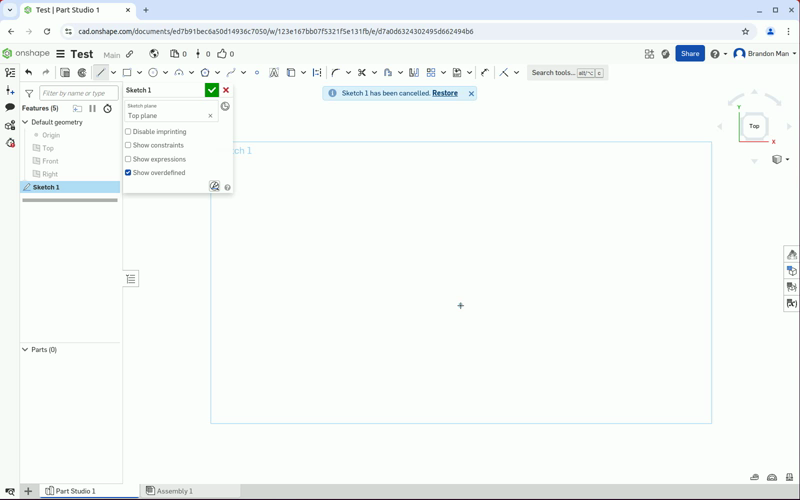
key_down(shift)
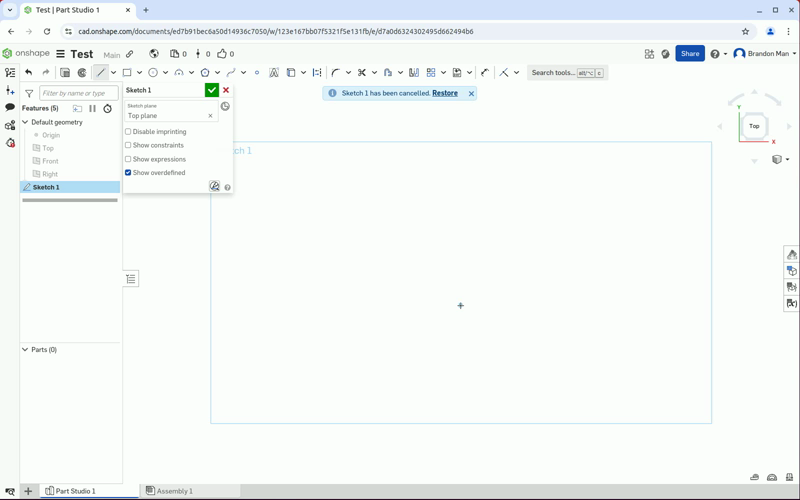
mouse_move(490, 305)
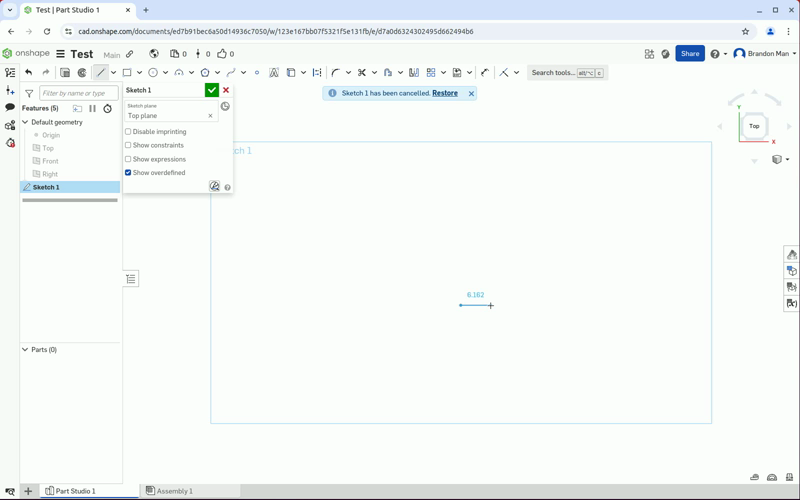
mouse_move(499, 305)
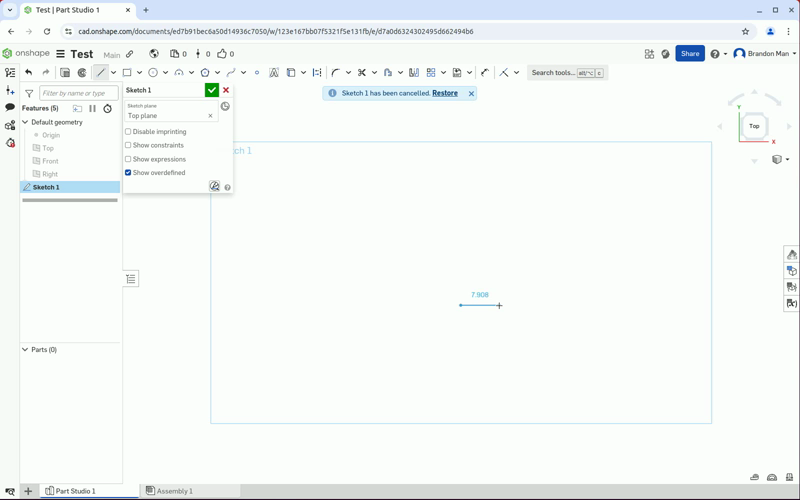
click(499, 305)
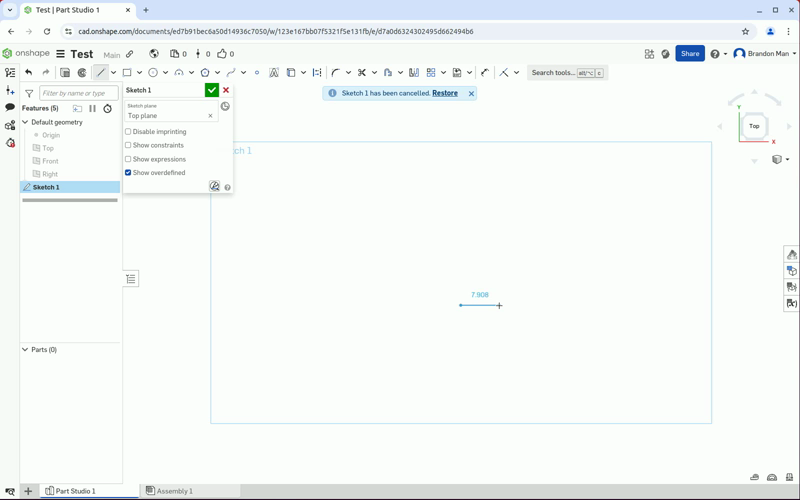
key_up(shift)
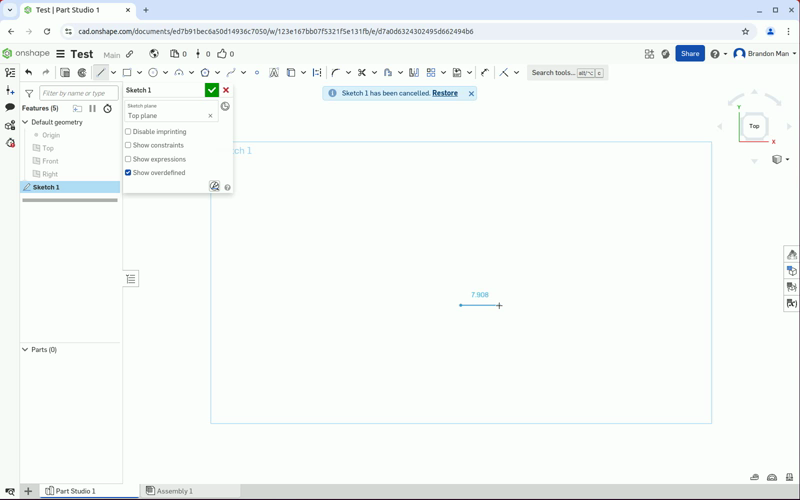
key_down(shift)
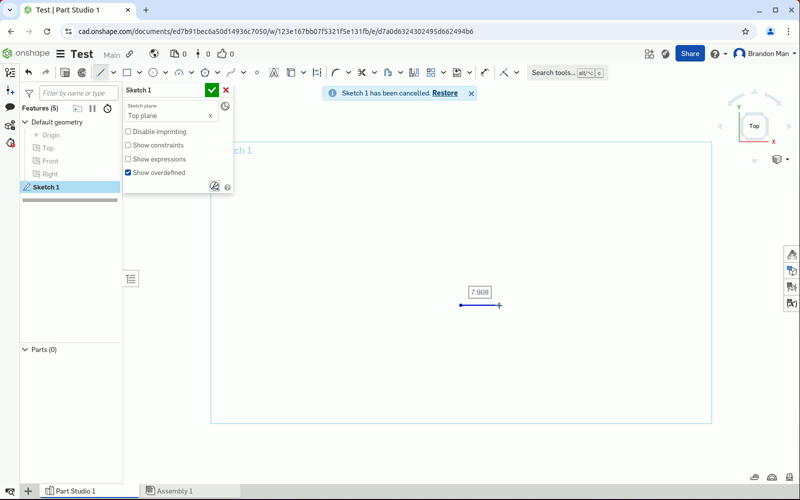
mouse_move(529, 305)
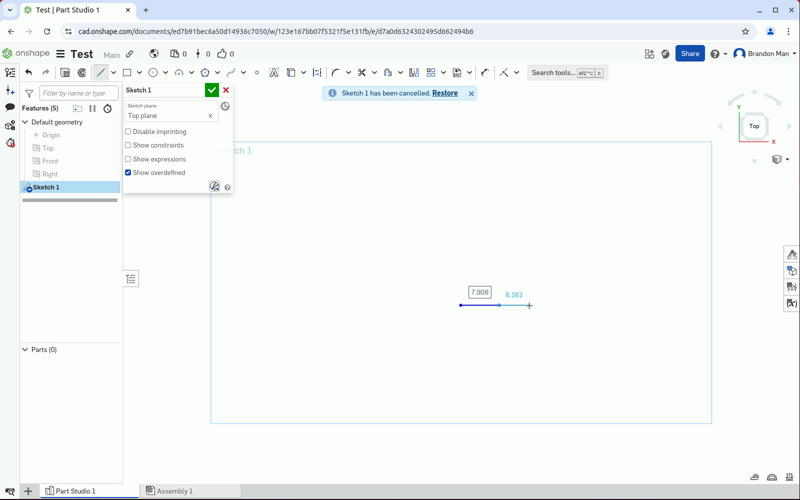
mouse_move(499, 282)
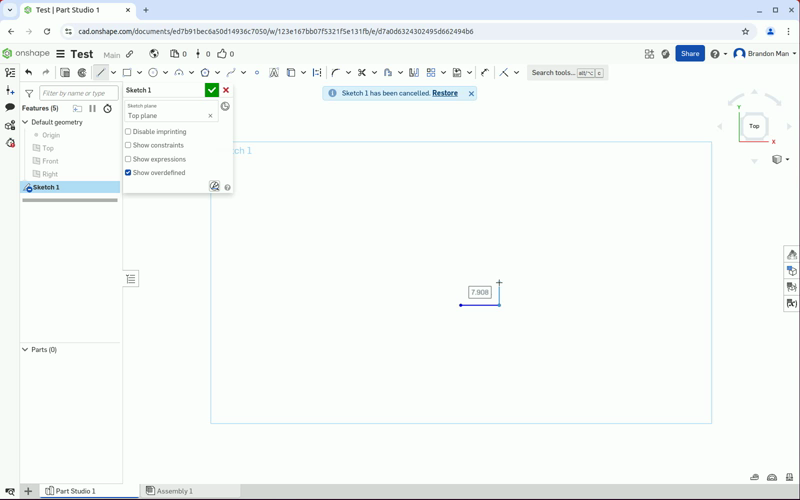
click(499, 282)
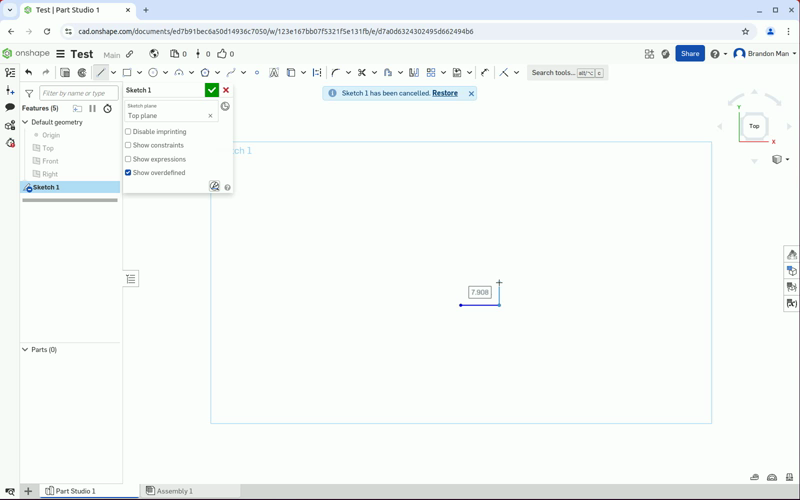
key_up(shift)
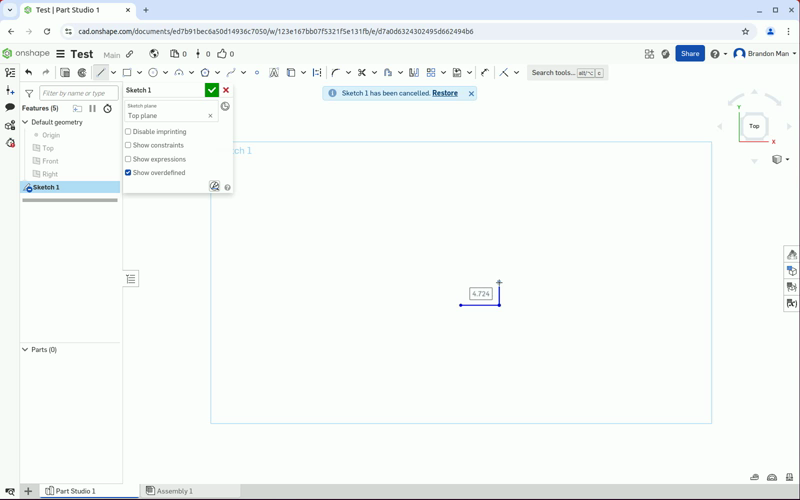
key_down(shift)
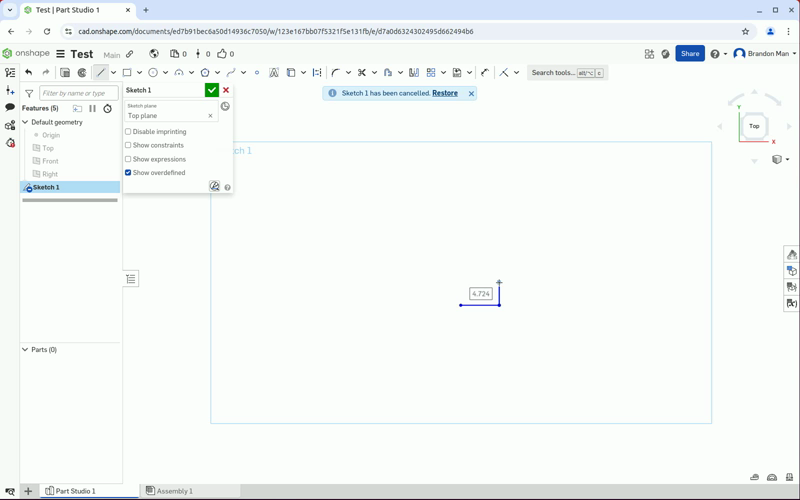
mouse_move(529, 282)
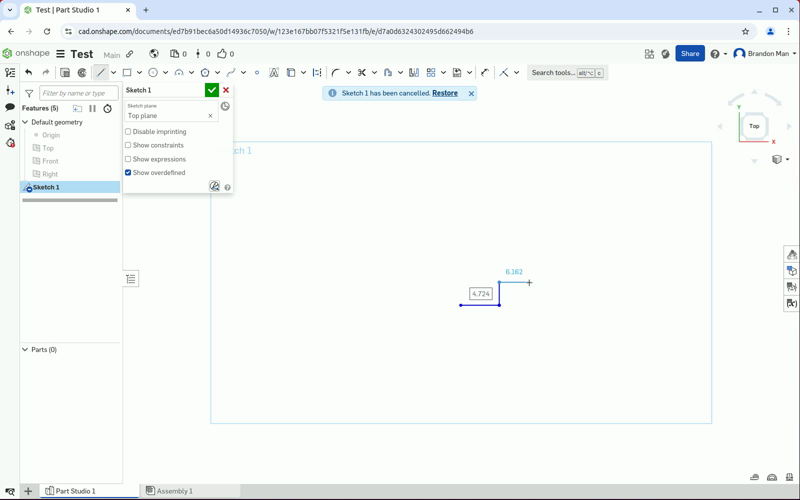
mouse_move(460, 282)
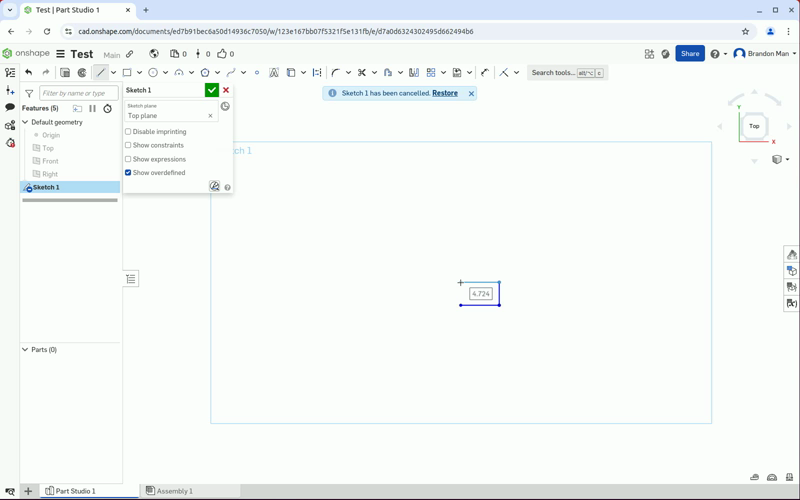
click(460, 282)
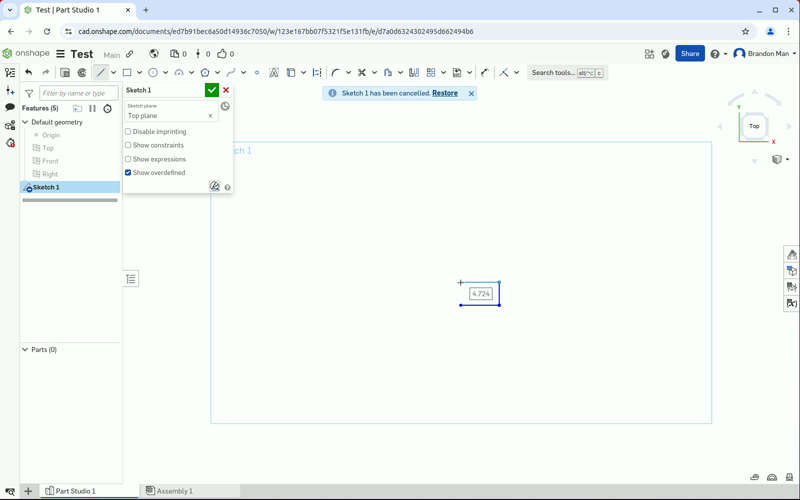
key_up(shift)
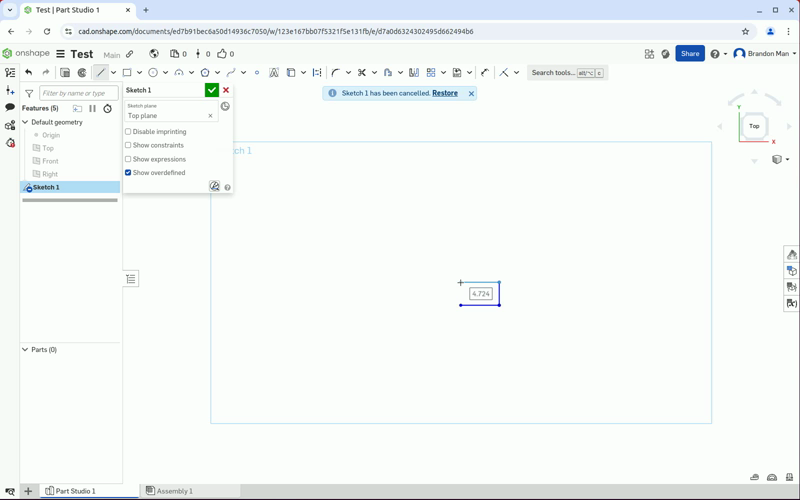
mouse_move(490, 282)
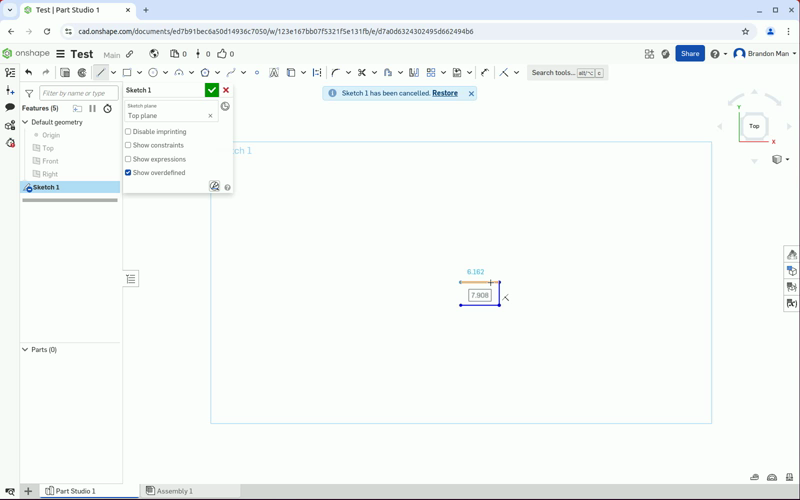
key_down(shift)
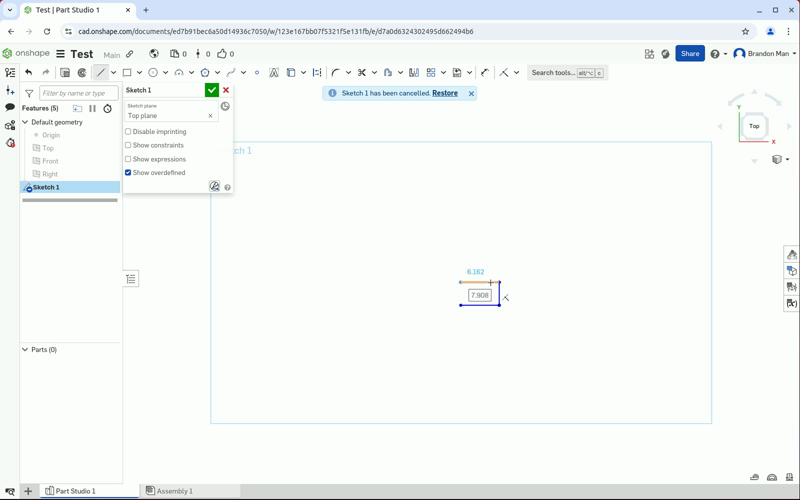
mouse_move(460, 305)
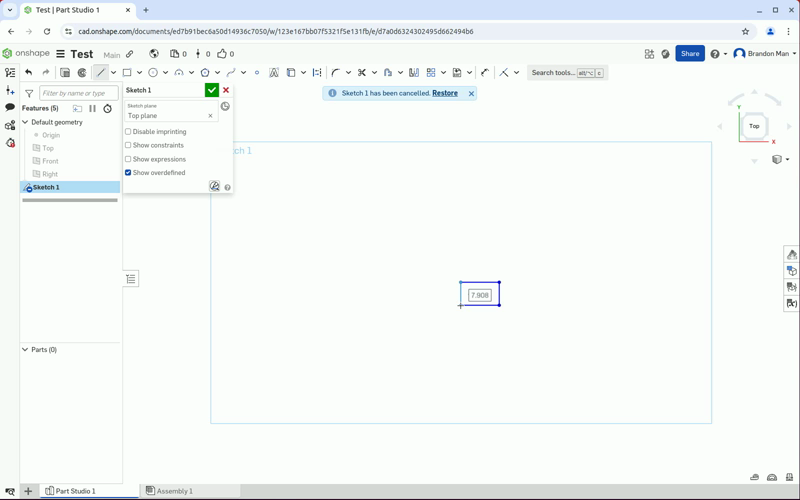
key_up(shift)
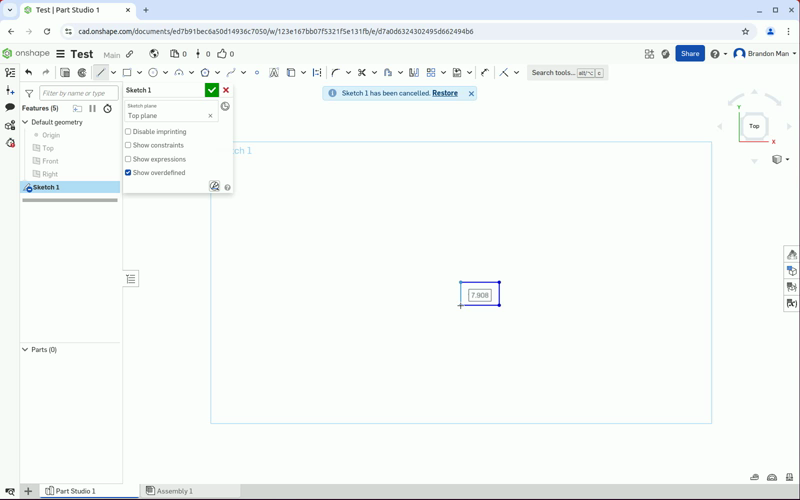
click(460, 305)
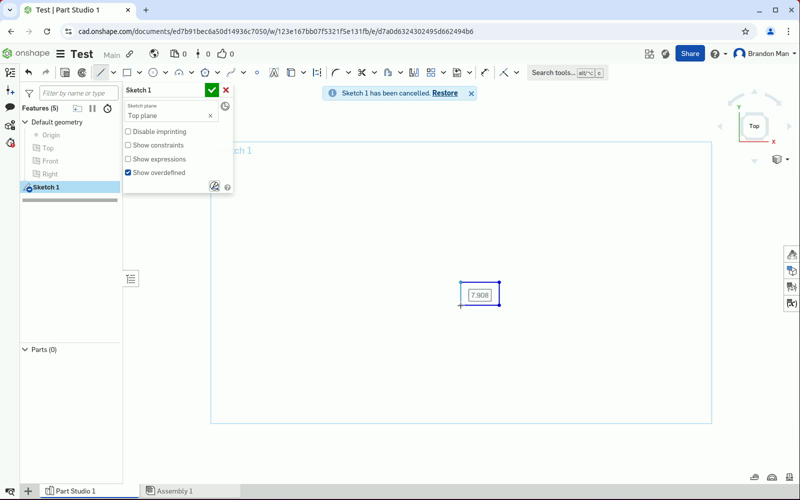
key(esc)
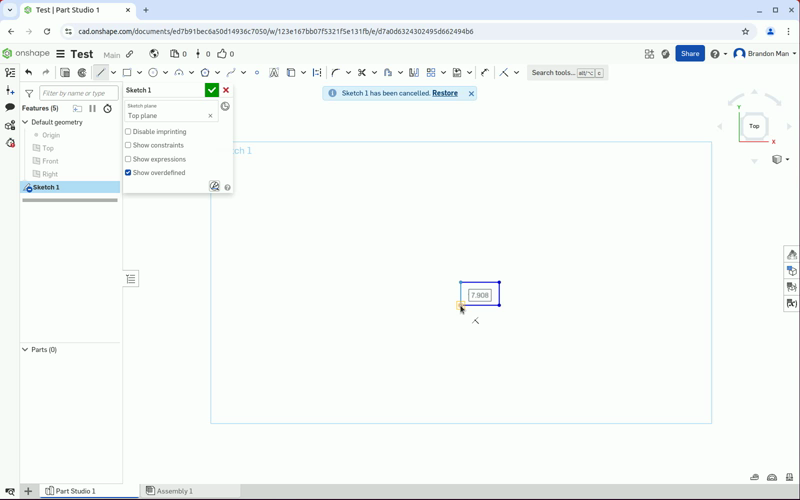
mouse_move(465, 300)
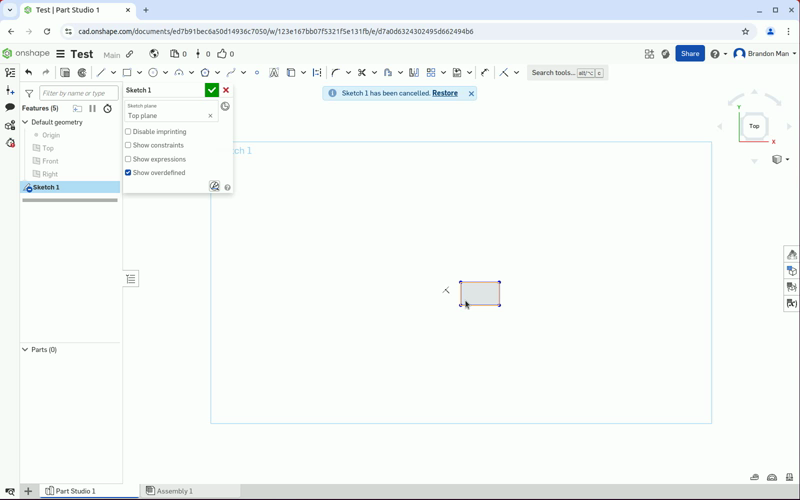
scroll(6)
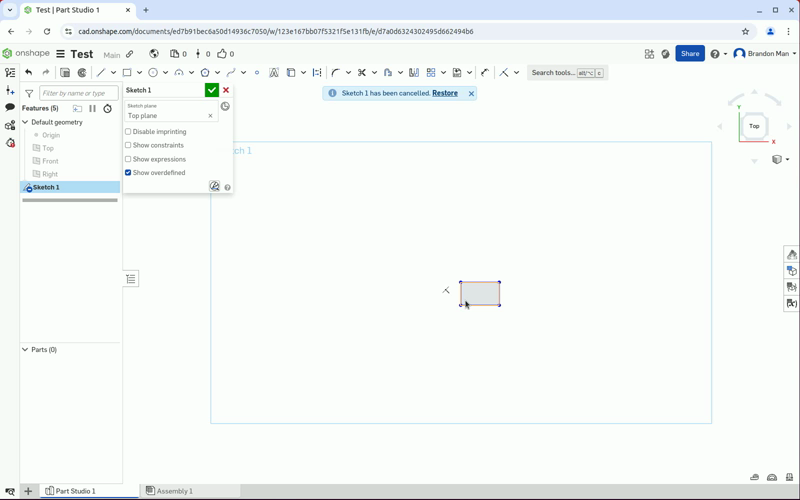
scroll(6)
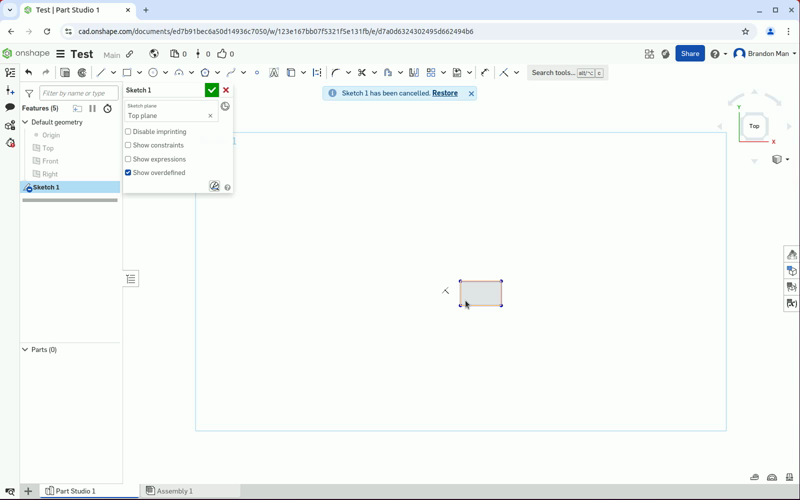
scroll(6)
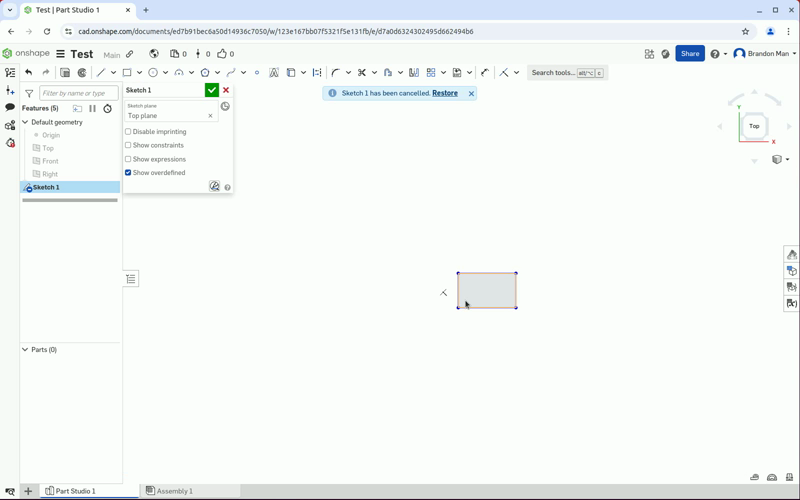
scroll(6)
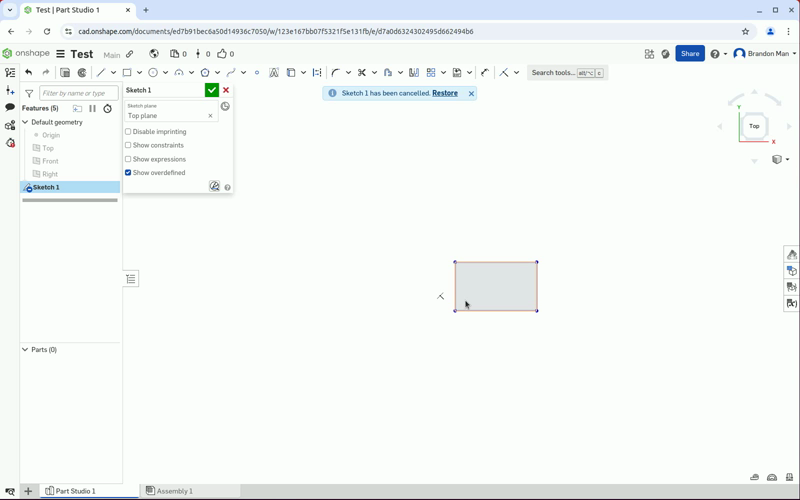
scroll(6)
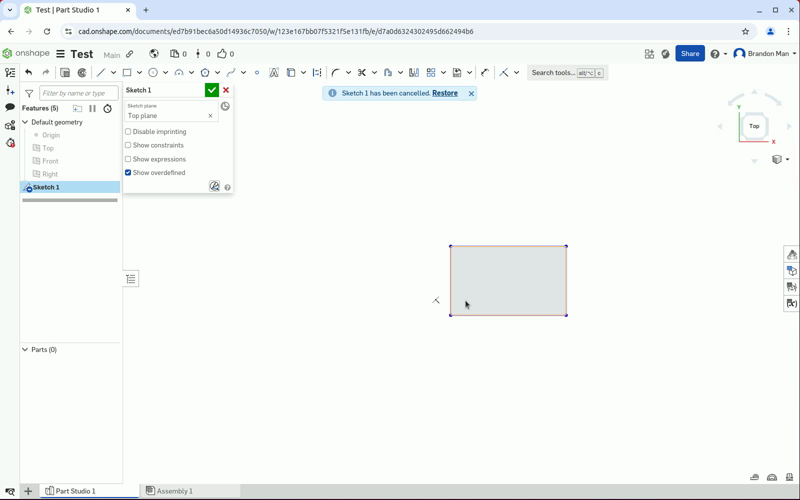
scroll(6)
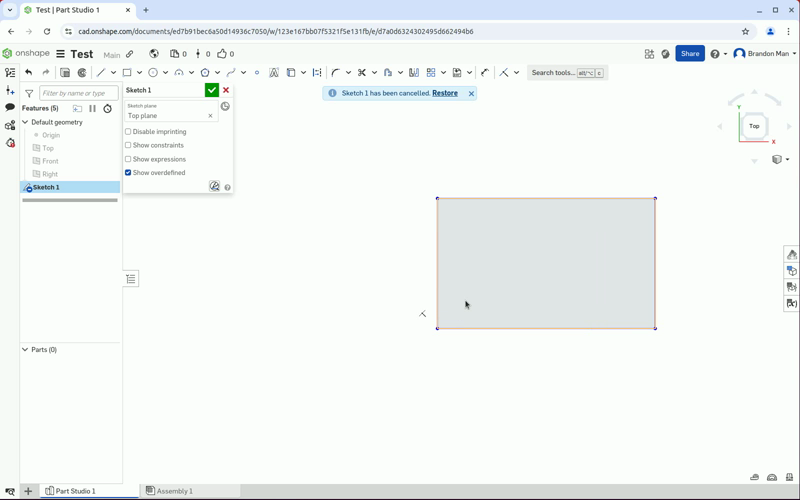
scroll(6)
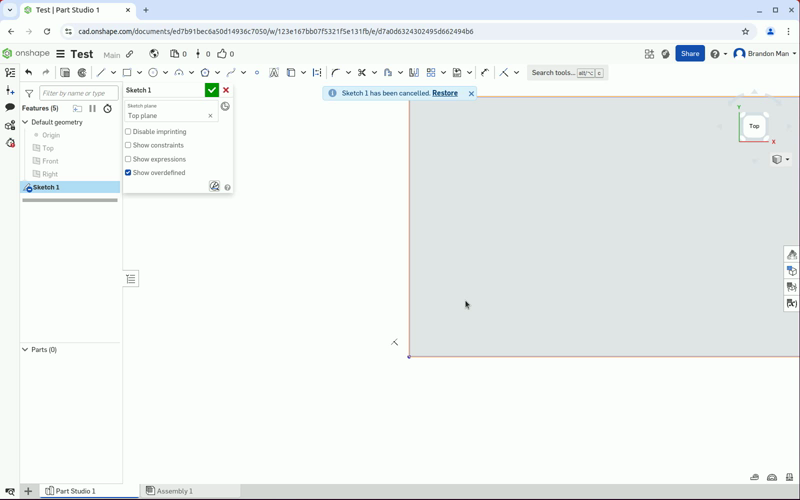
click(465, 300)
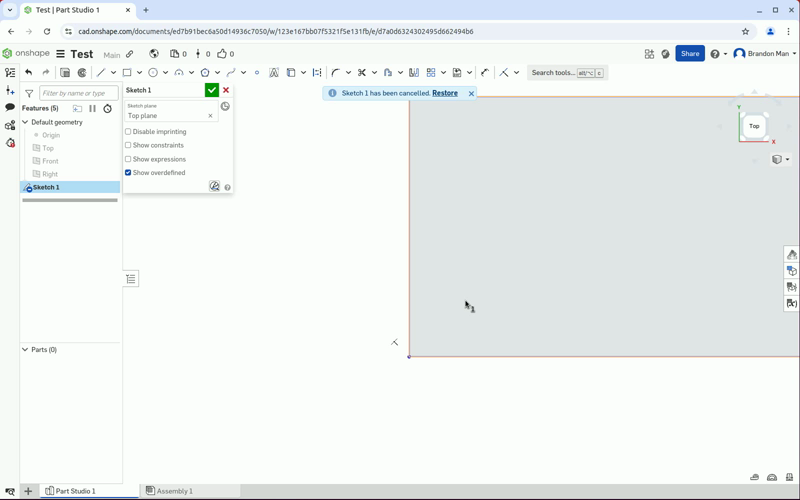
scroll(-6)
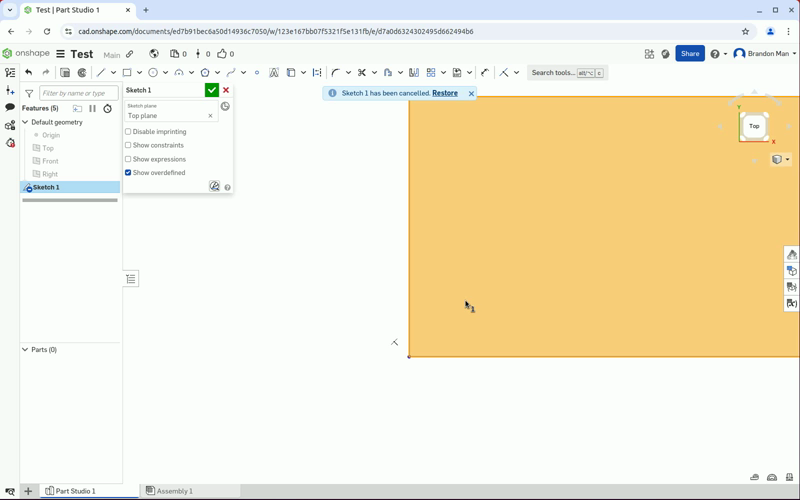
scroll(-6)
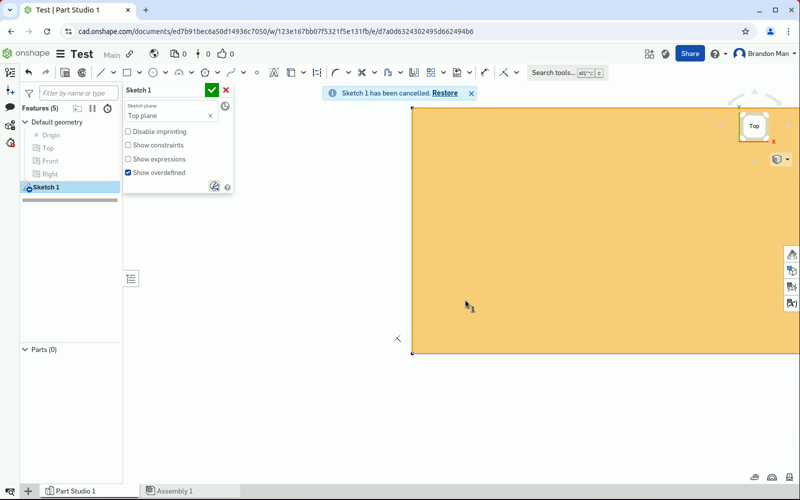
scroll(-6)
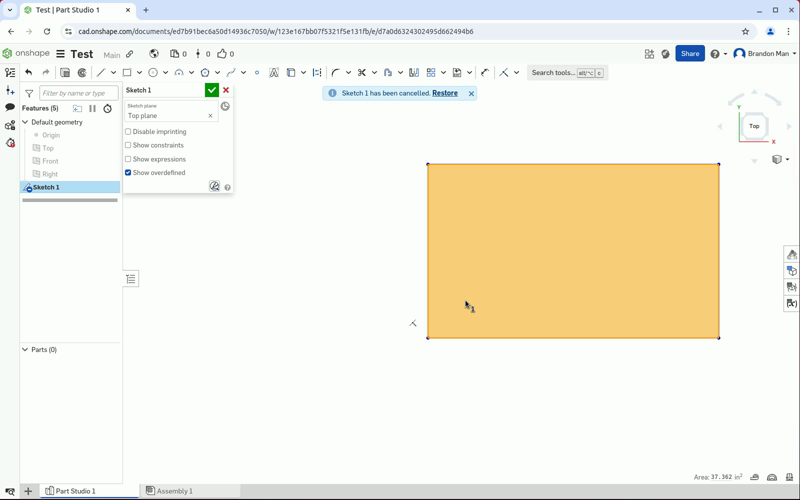
scroll(-6)
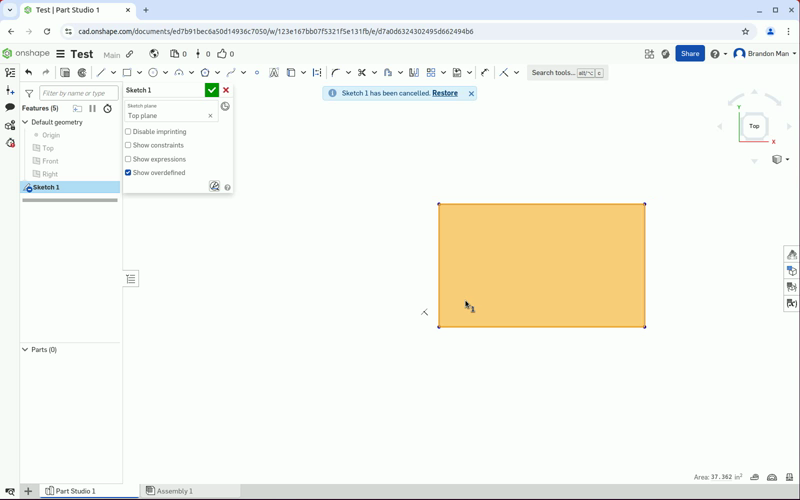
scroll(-6)
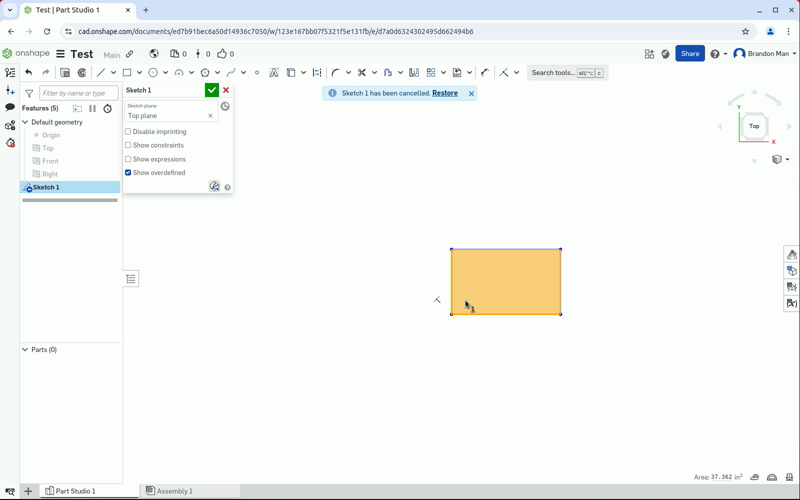
scroll(-6)
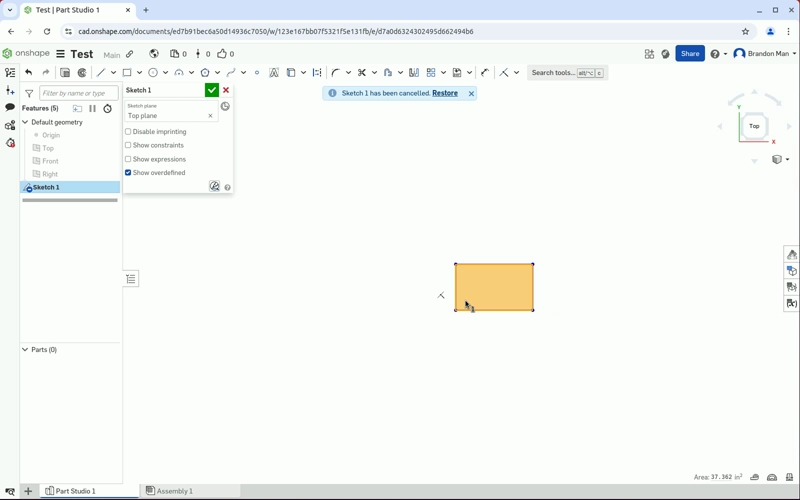
scroll(-6)
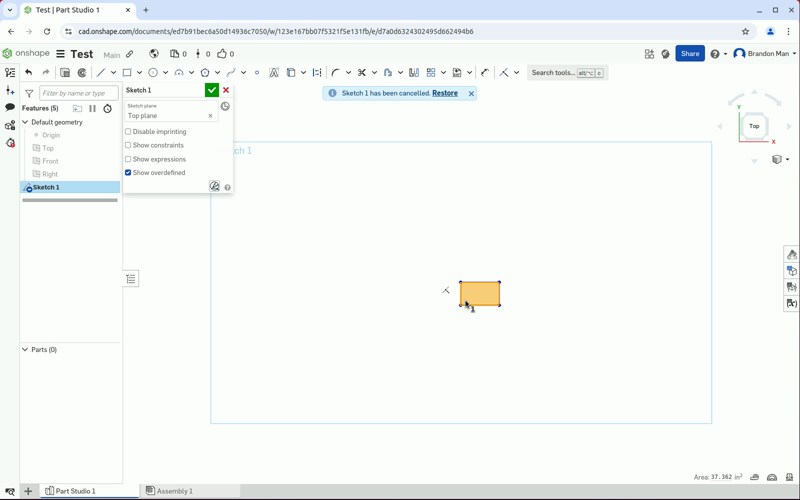
mouse_move(73, 352)
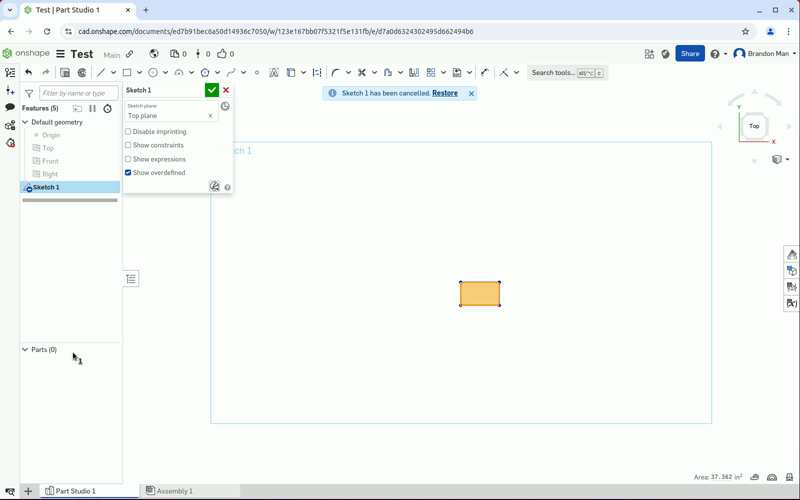
key(shift+y)
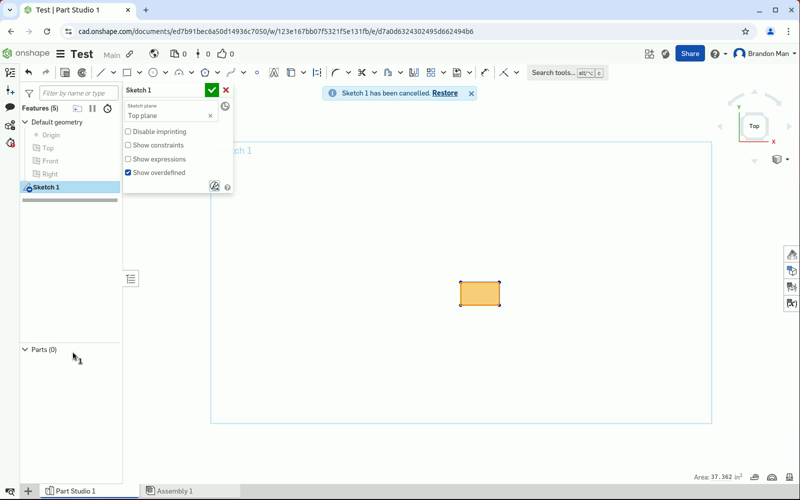
key(shift+e)
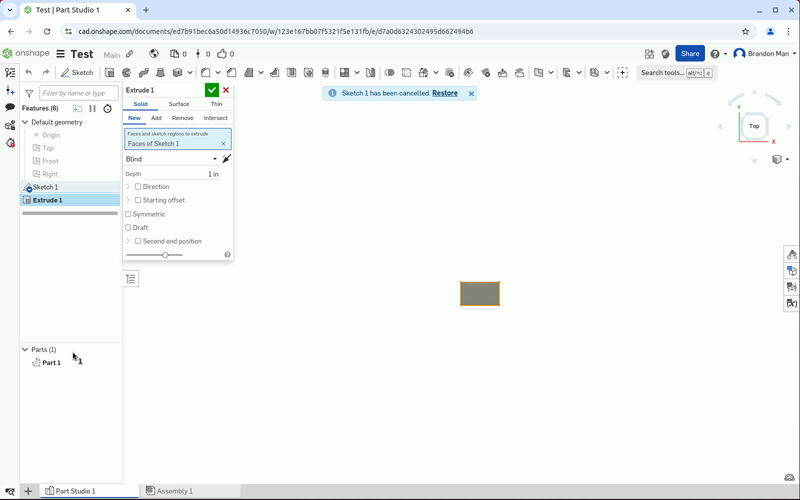
mouse_move(143, 106)
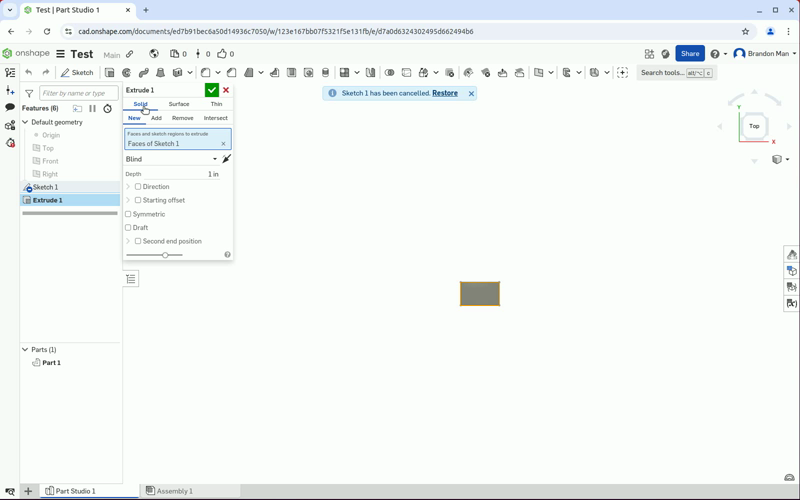
click(143, 106)
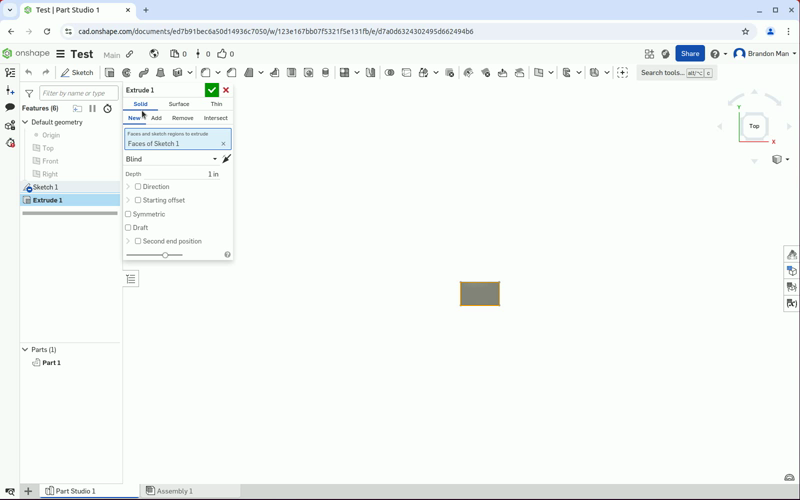
mouse_move(137, 120)
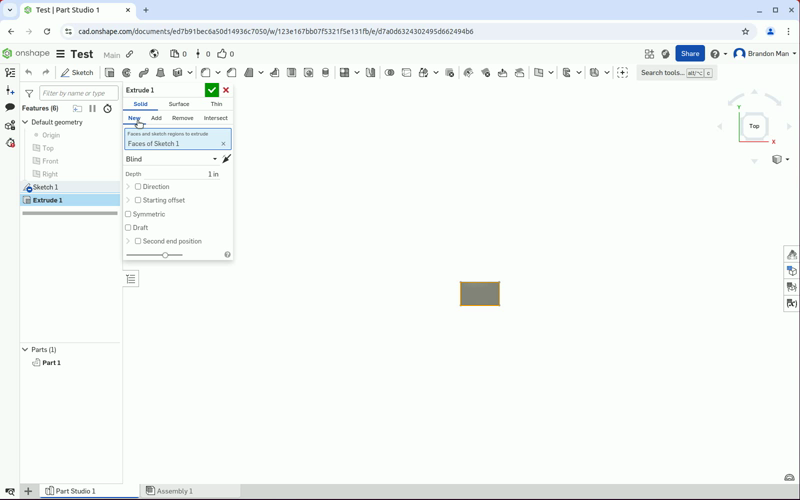
click(137, 120)
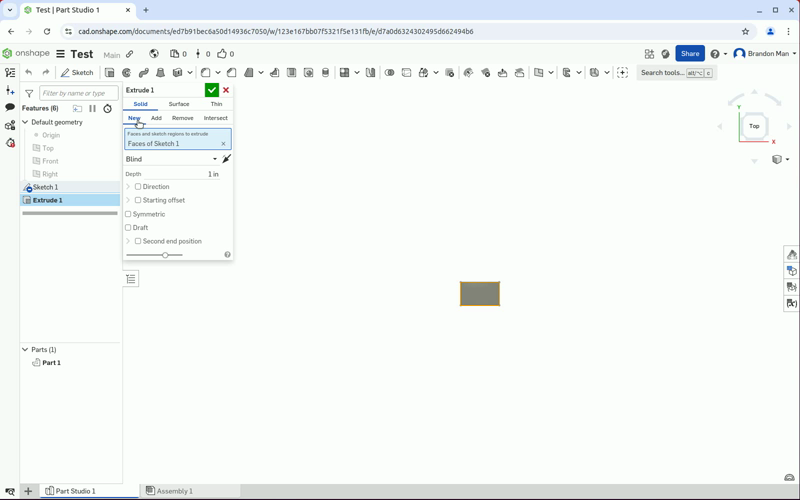
key(tab, 4)
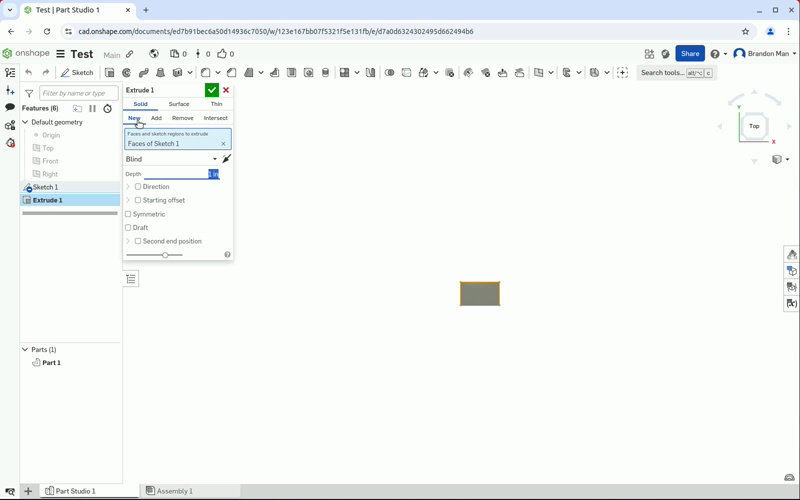
text(12.276)
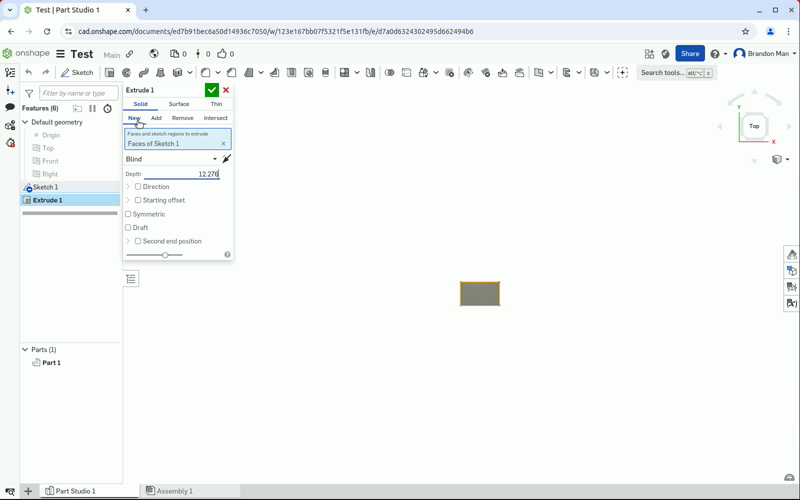
key(enter)
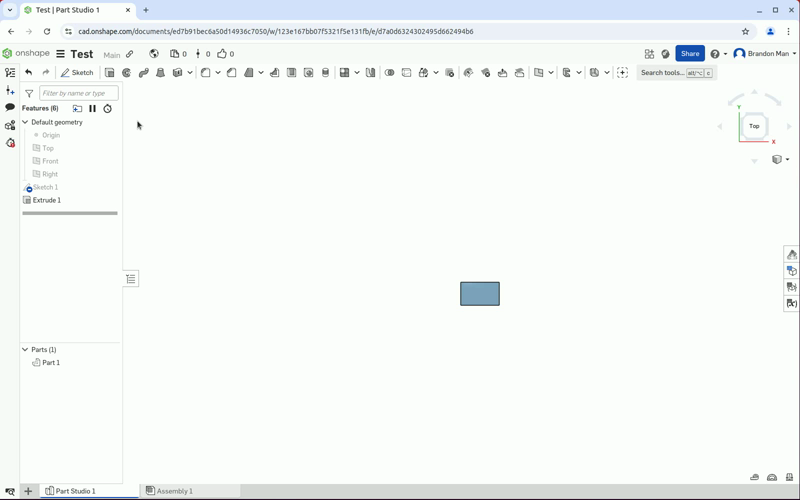
key(shift+h)
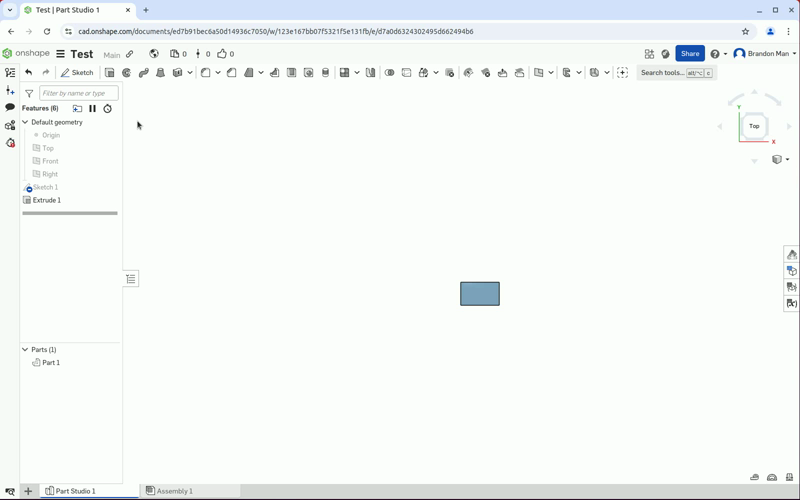
key(shift+h)
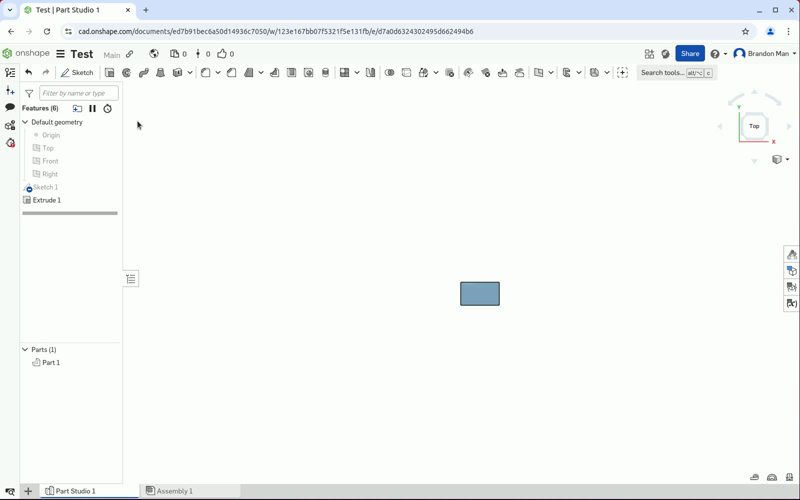
mouse_move(73, 189)
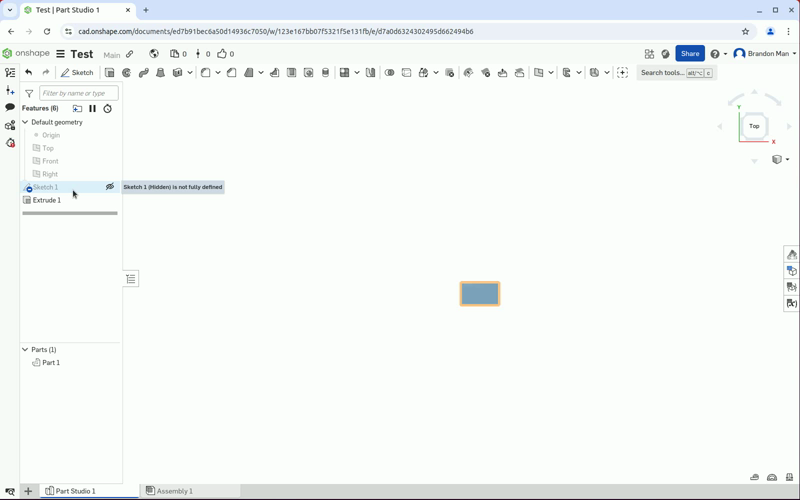
click(73, 189)
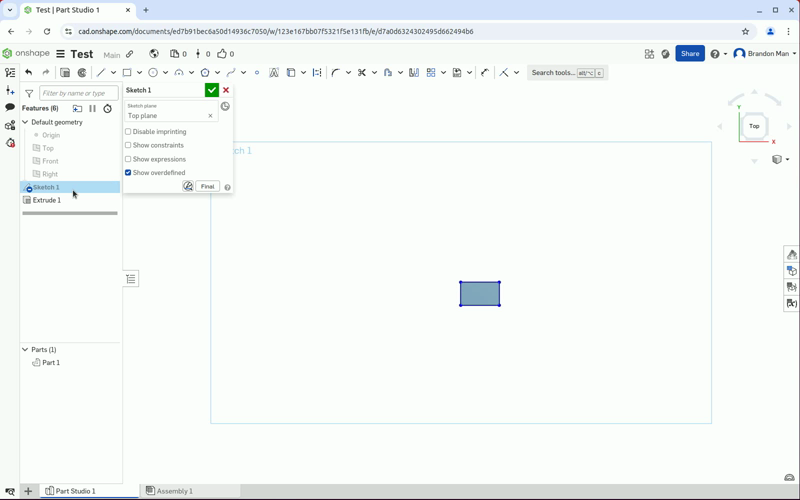
mouse_move(229, 92)
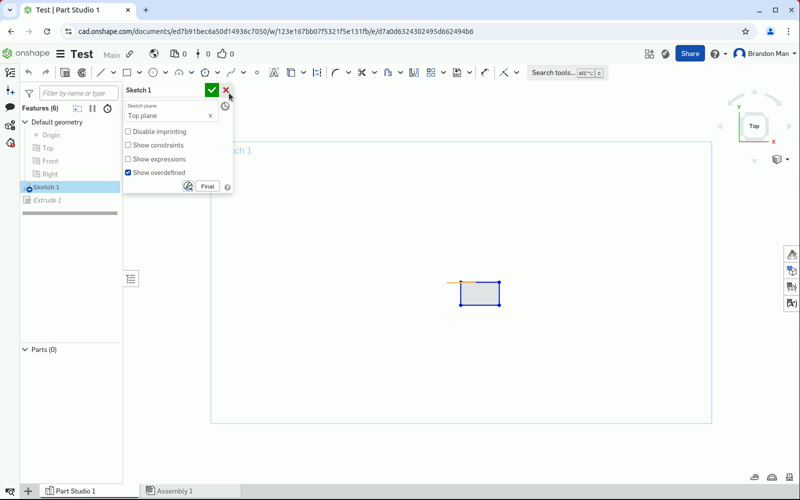
click(229, 92)
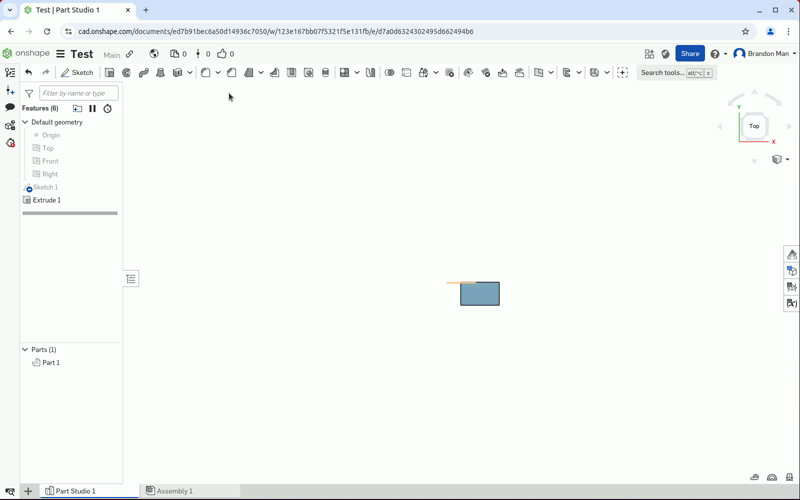
mouse_move(541, 75)
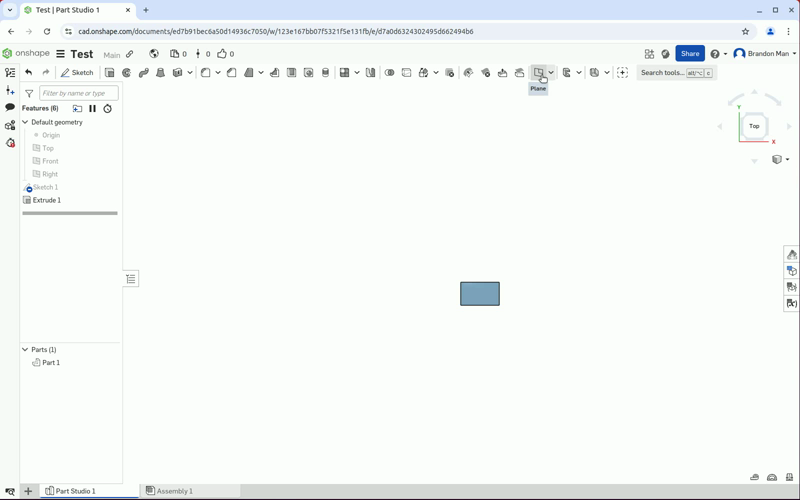
click(541, 75)
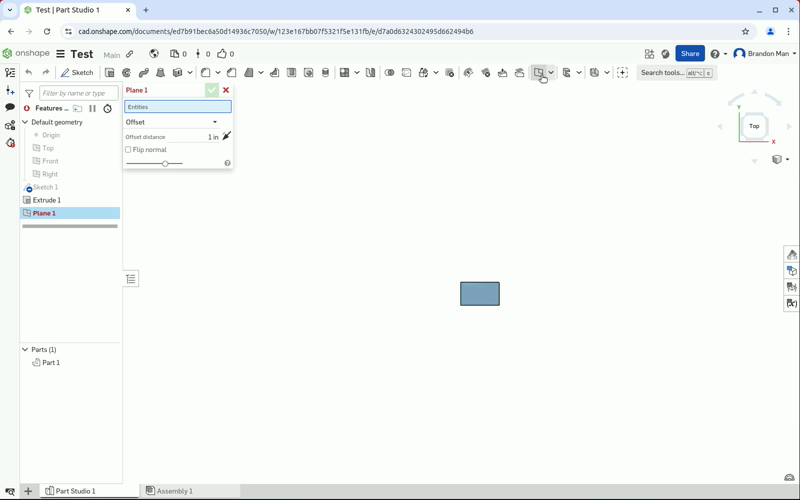
mouse_move(73, 150)
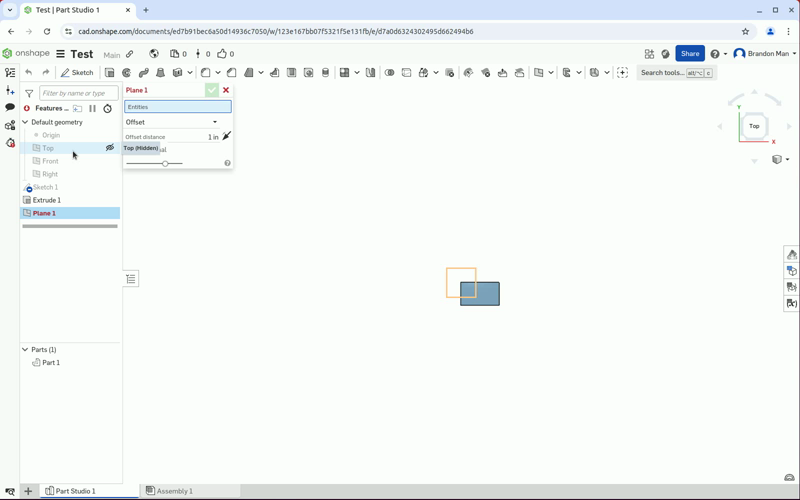
click(73, 150)
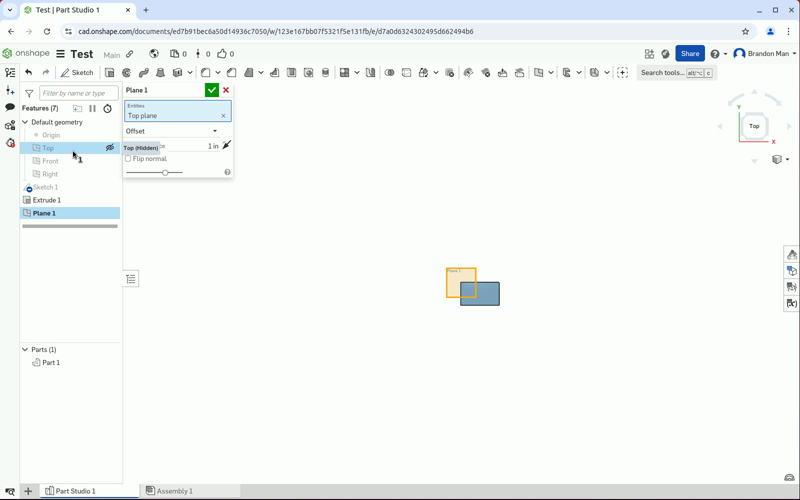
key(tab, 2)
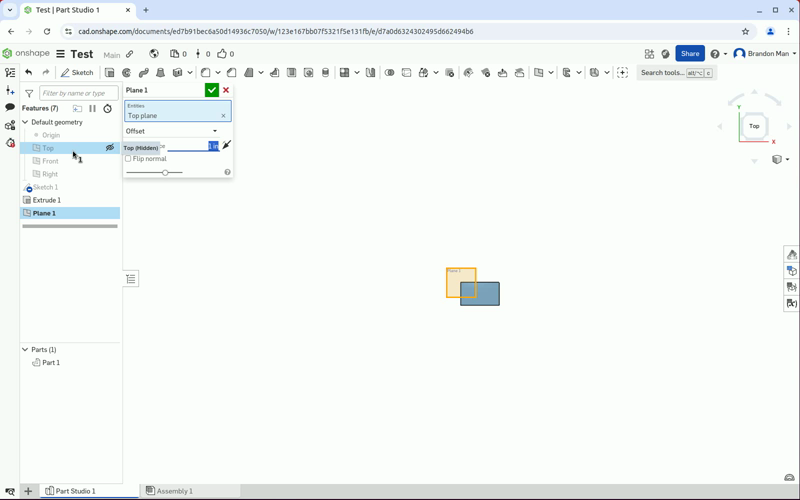
text(12.263)
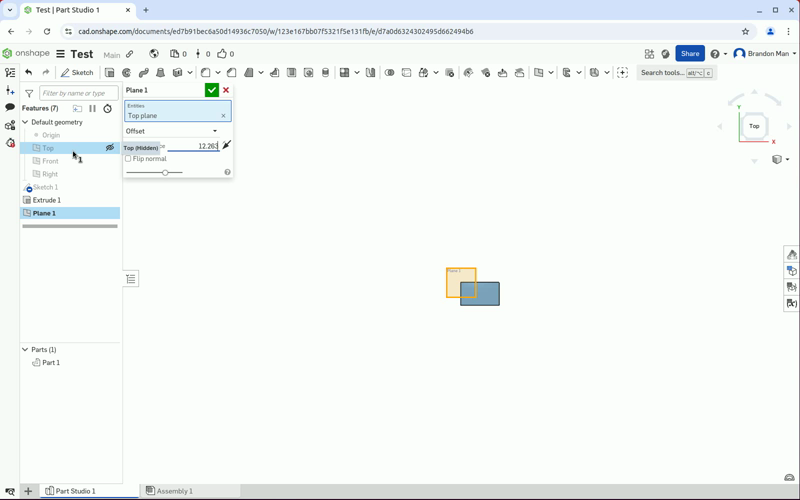
key(enter, 2)
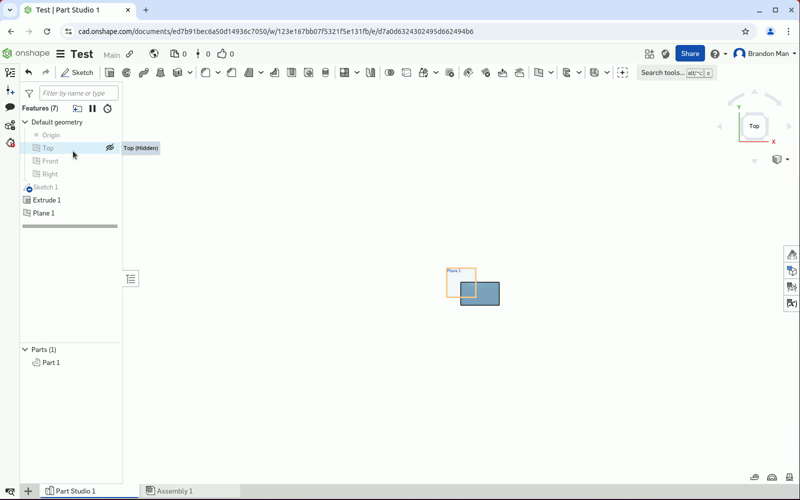
key(shift+s)
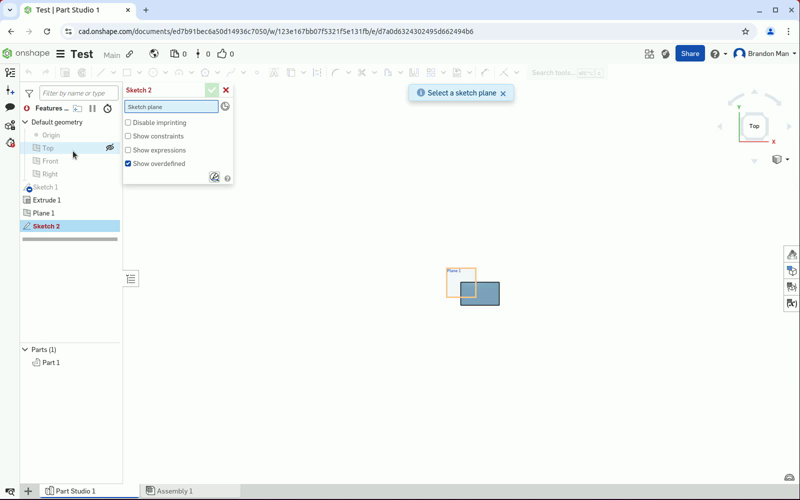
mouse_move(73, 215)
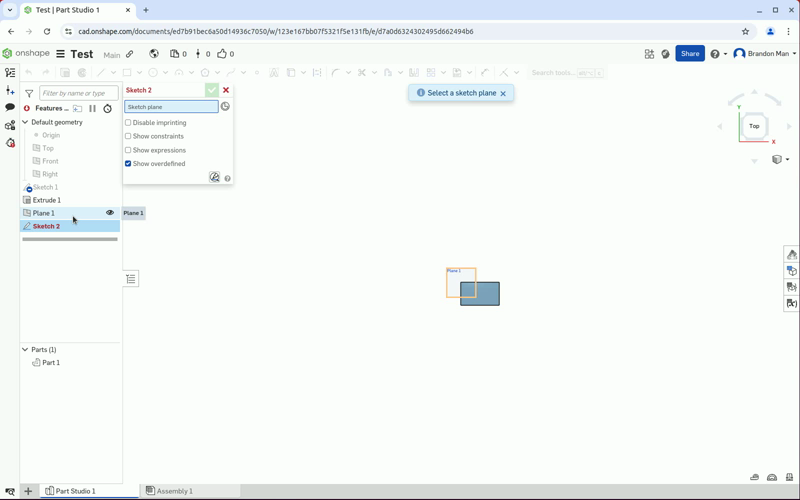
click(73, 215)
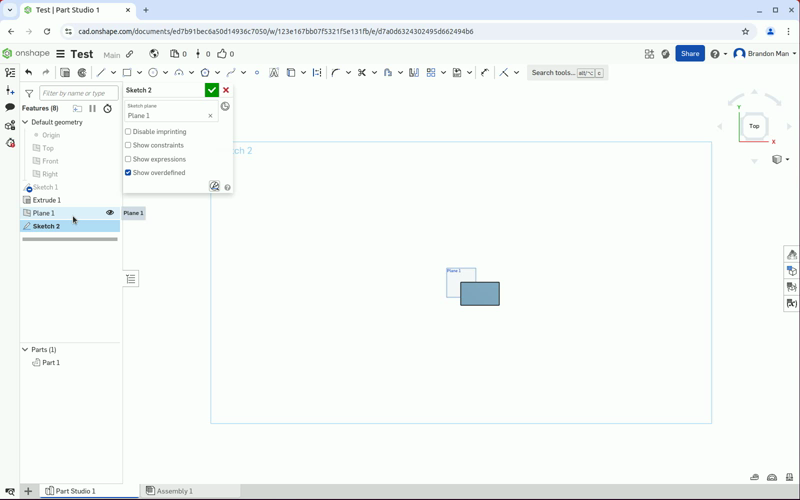
mouse_move(73, 352)
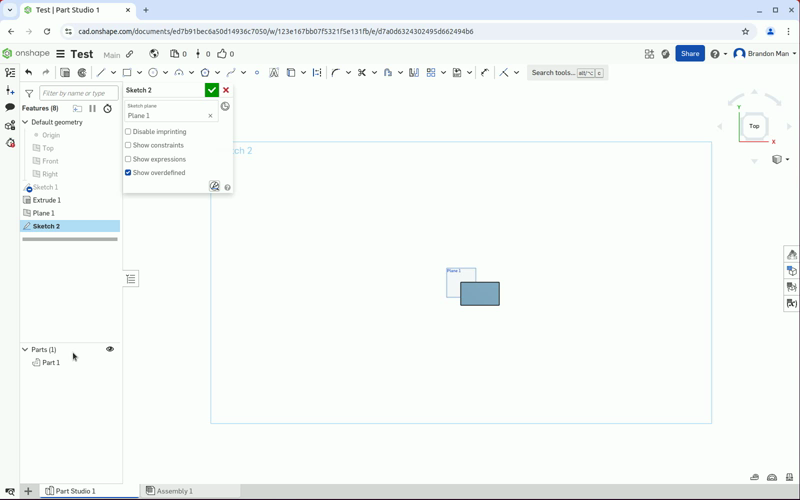
key(y)
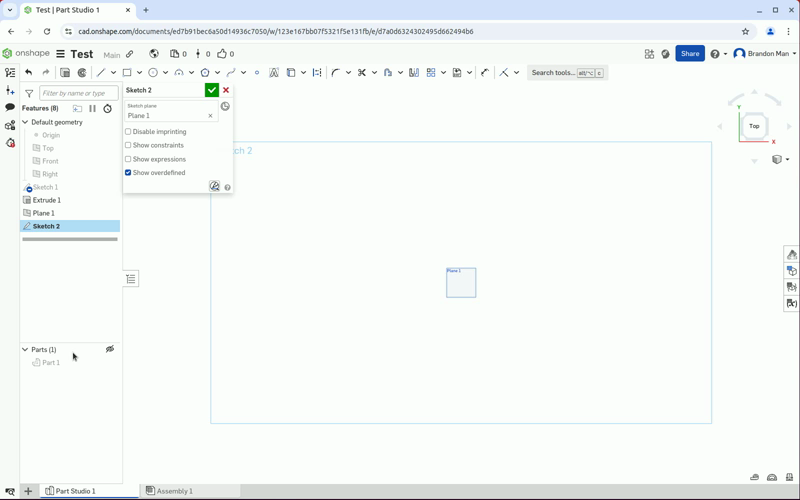
key(c)
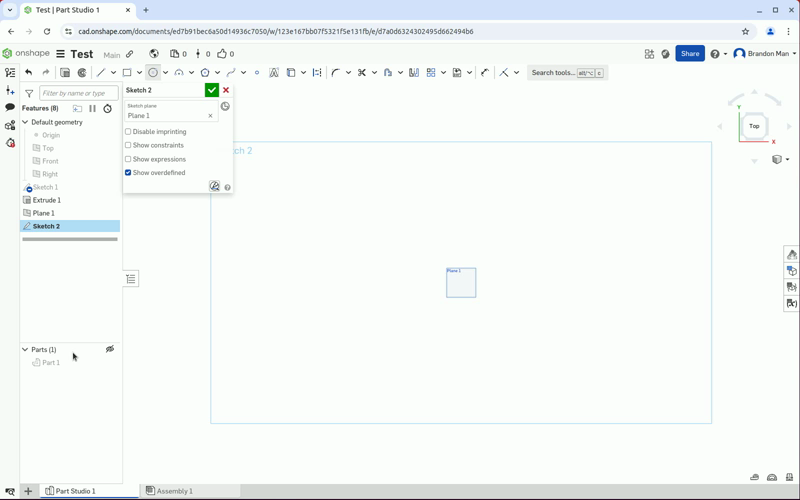
key_down(shift)
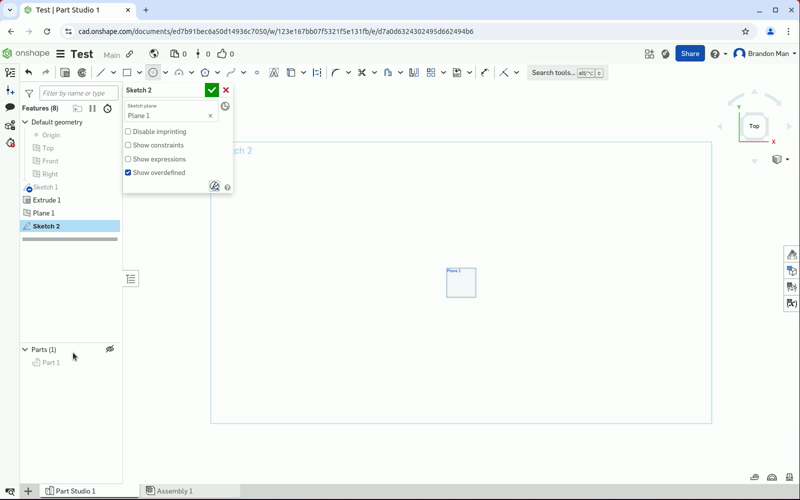
mouse_move(480, 294)
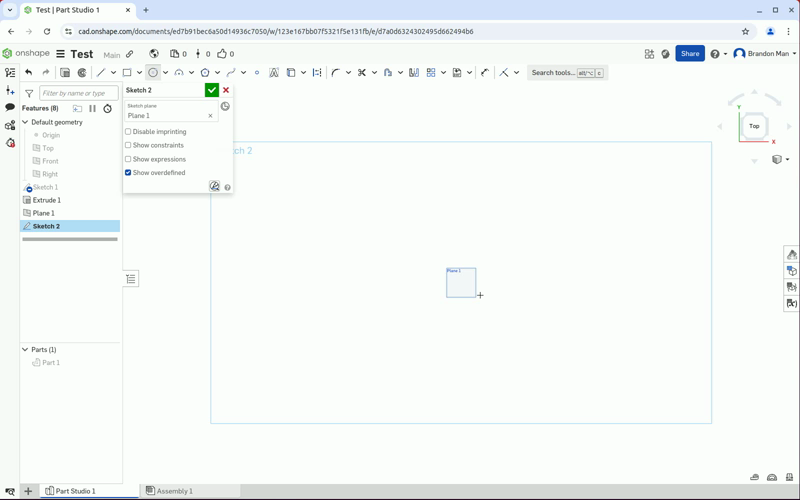
click(480, 294)
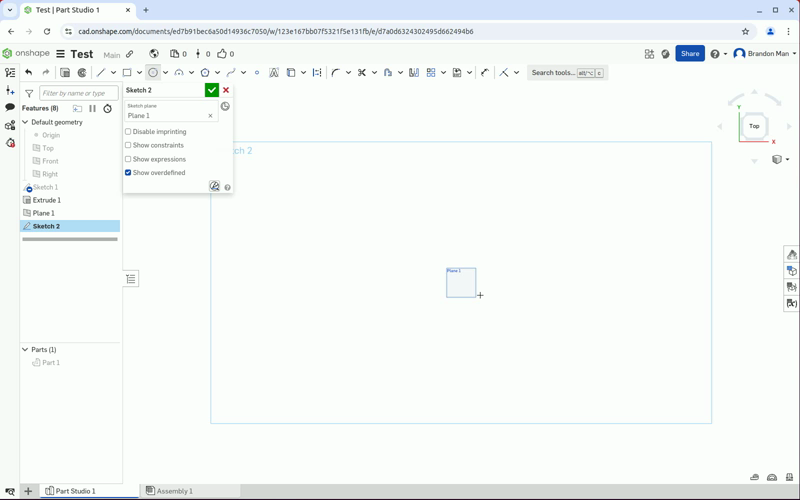
key_up(shift)
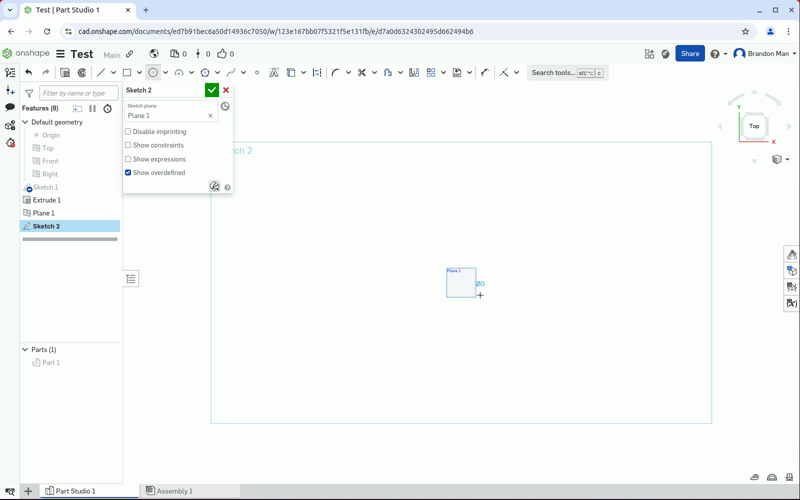
mouse_move(483, 294)
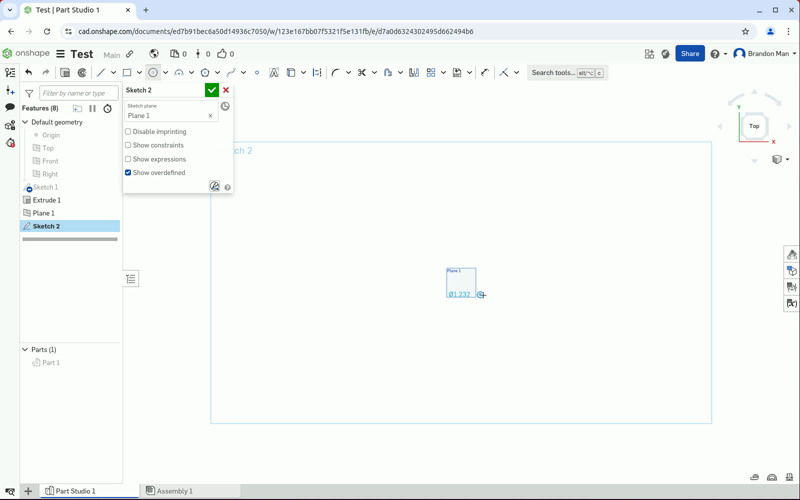
click(483, 294)
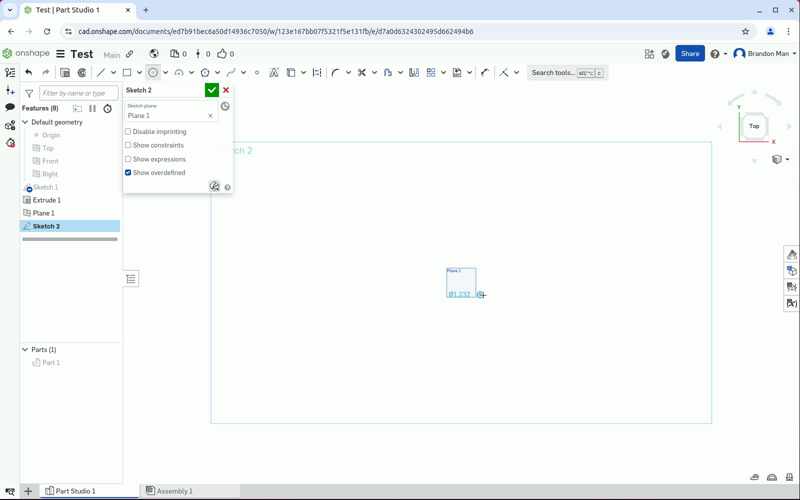
key(esc)
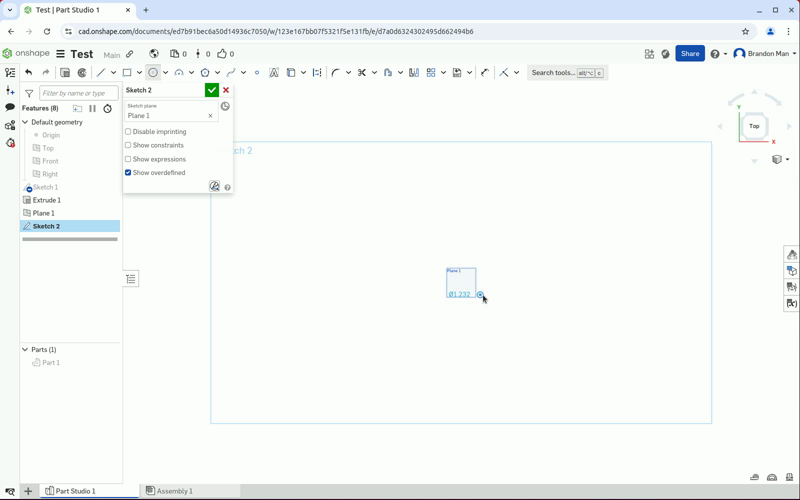
mouse_move(480, 296)
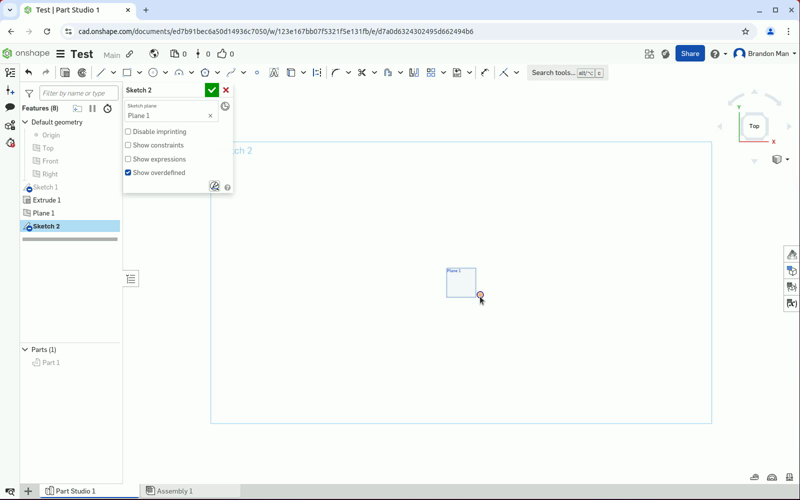
scroll(6)
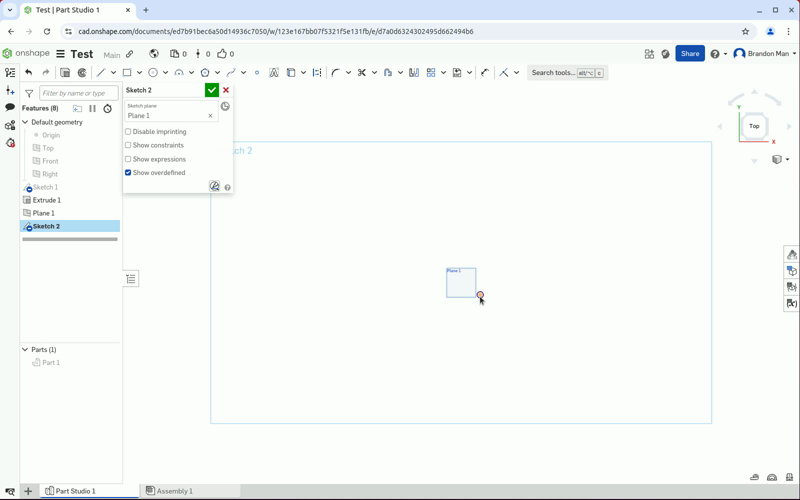
scroll(6)
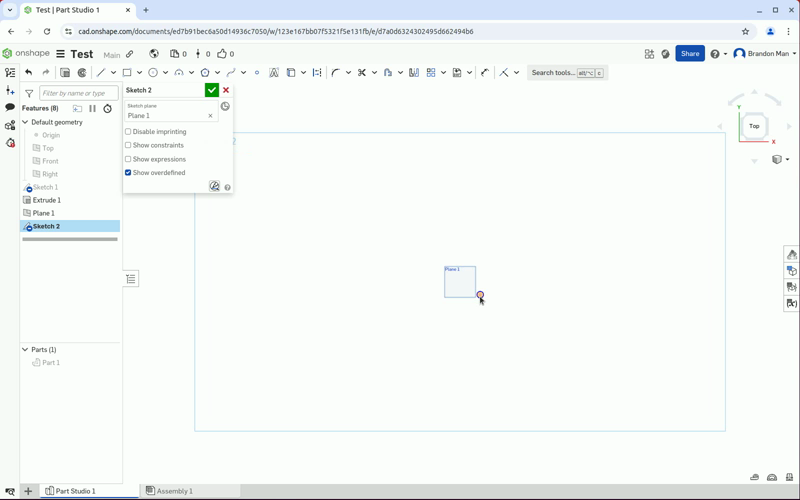
scroll(6)
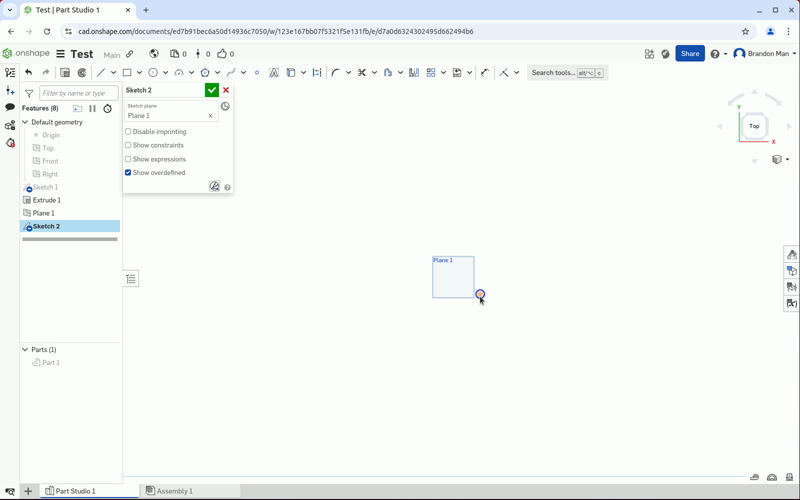
scroll(6)
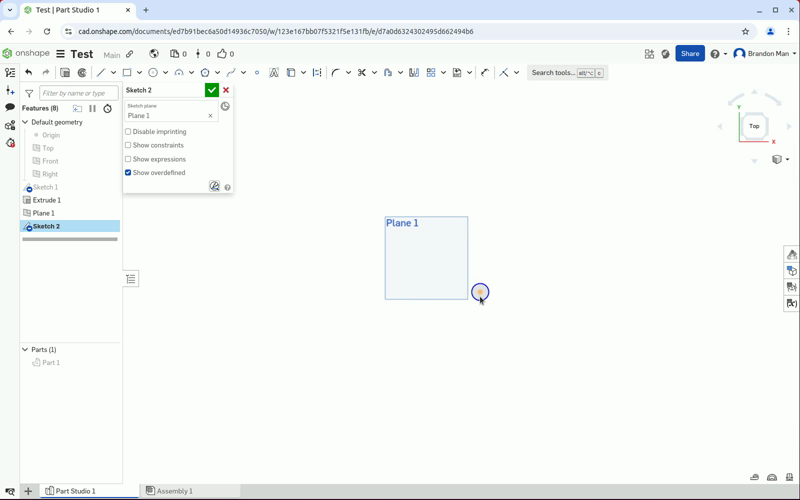
scroll(6)
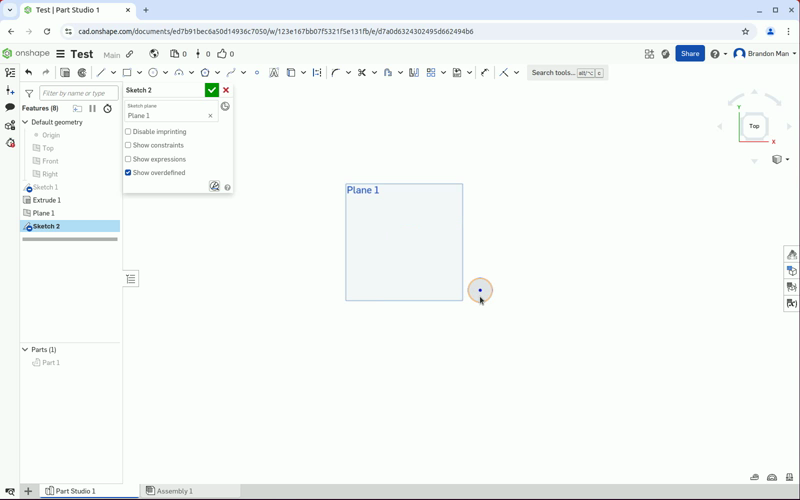
scroll(6)
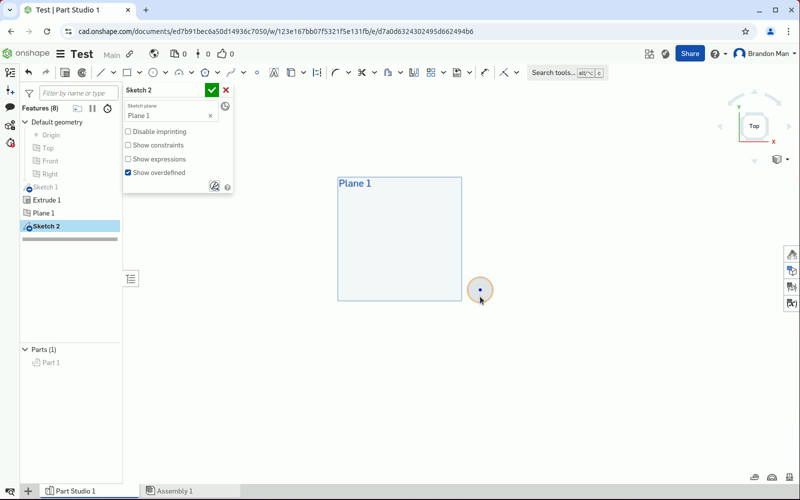
scroll(6)
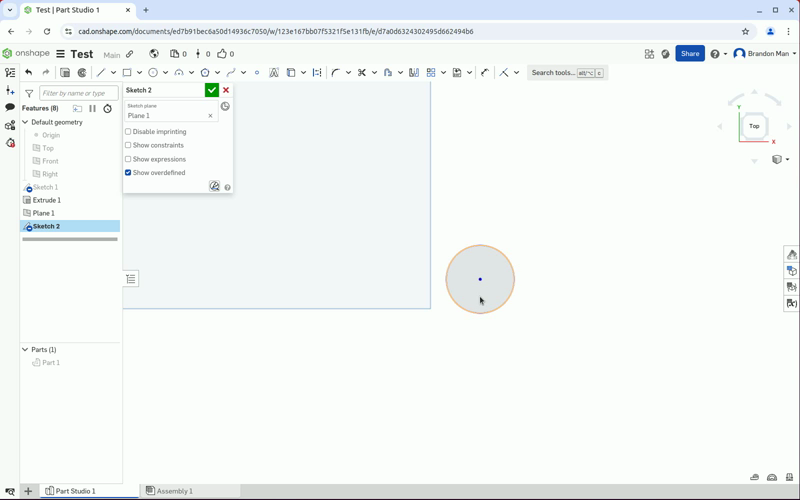
click(480, 296)
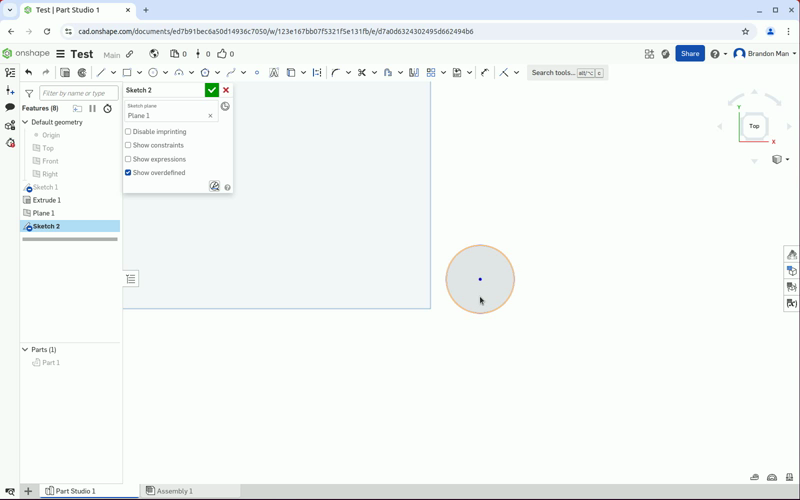
scroll(-6)
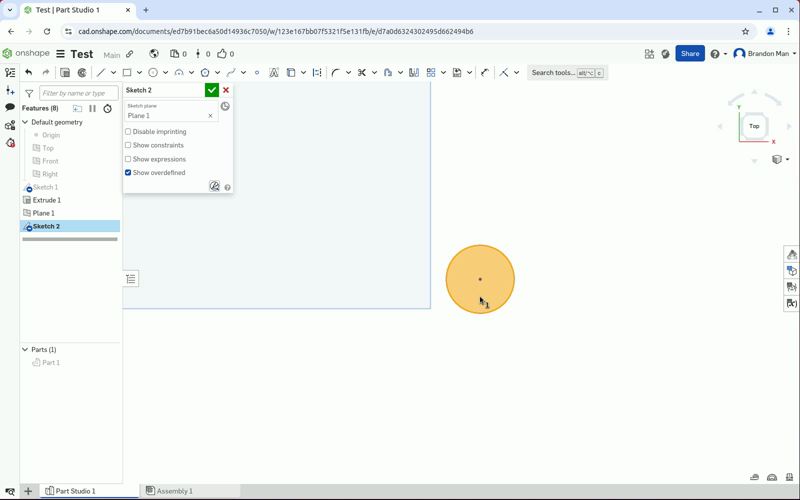
scroll(-6)
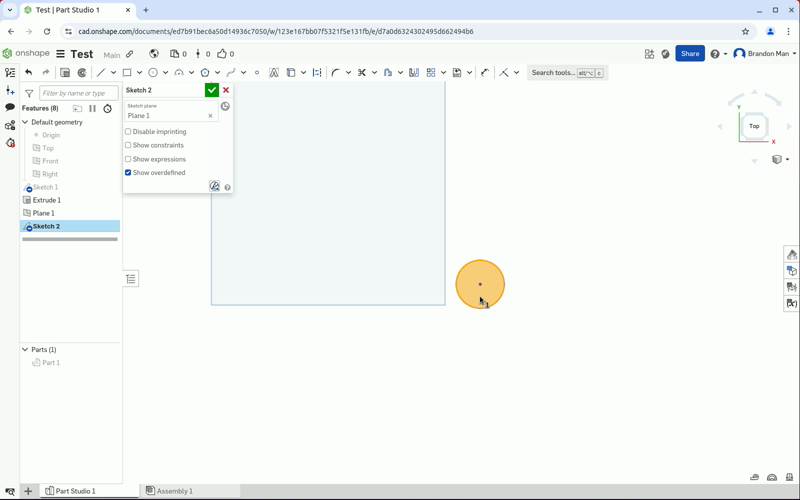
scroll(-6)
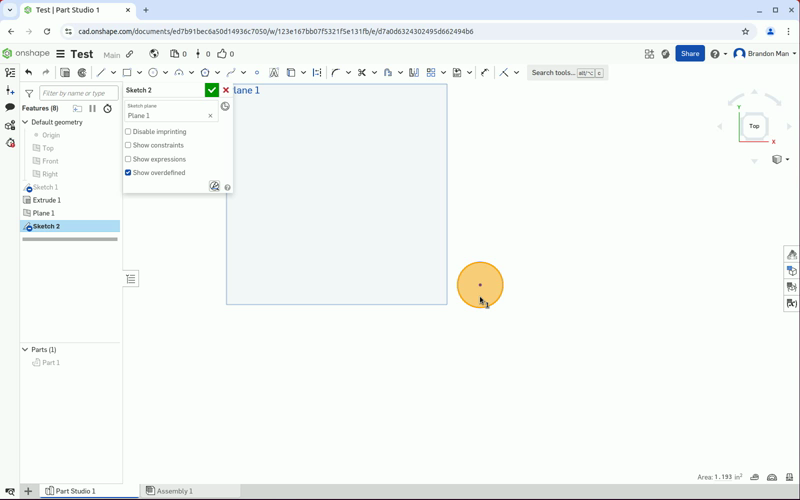
scroll(-6)
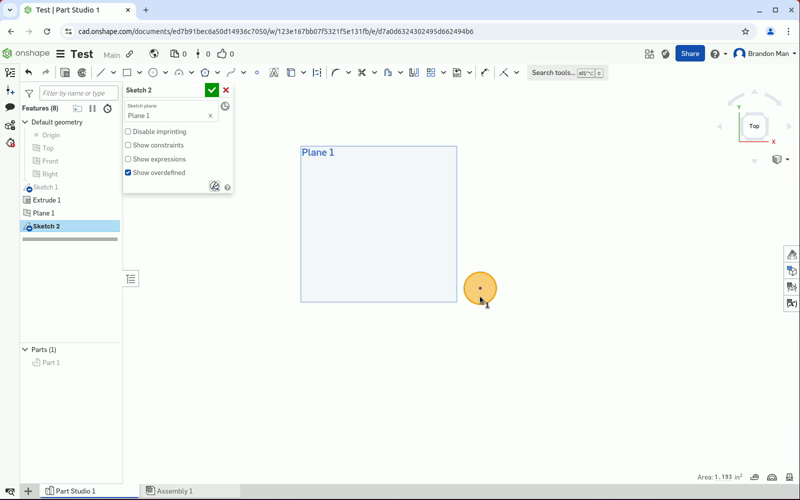
scroll(-6)
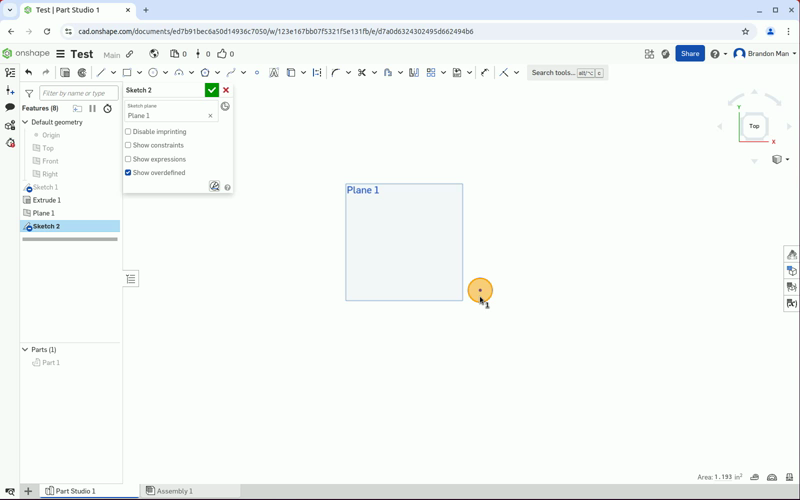
scroll(-6)
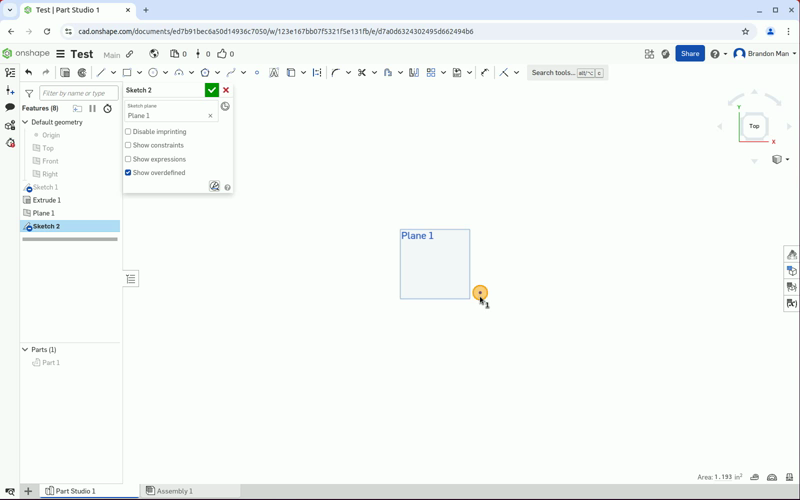
scroll(-6)
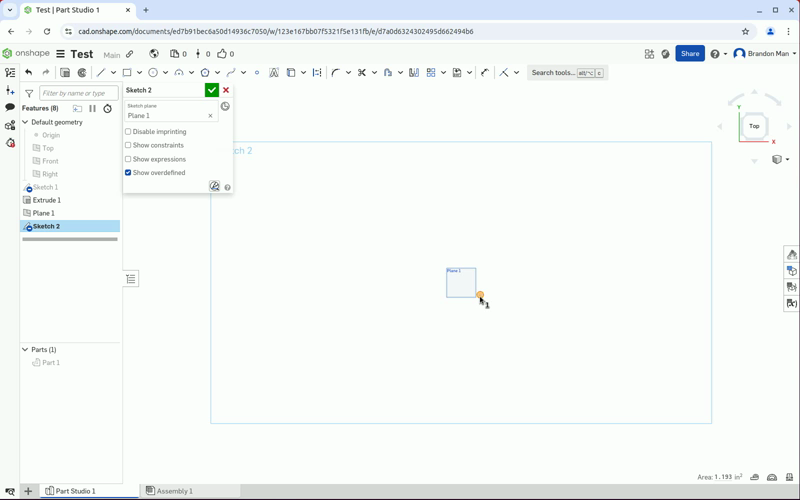
mouse_move(73, 352)
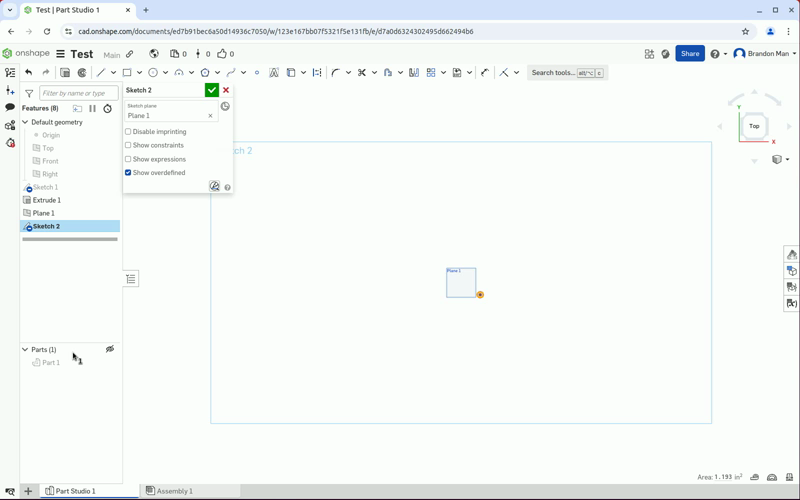
key(shift+y)
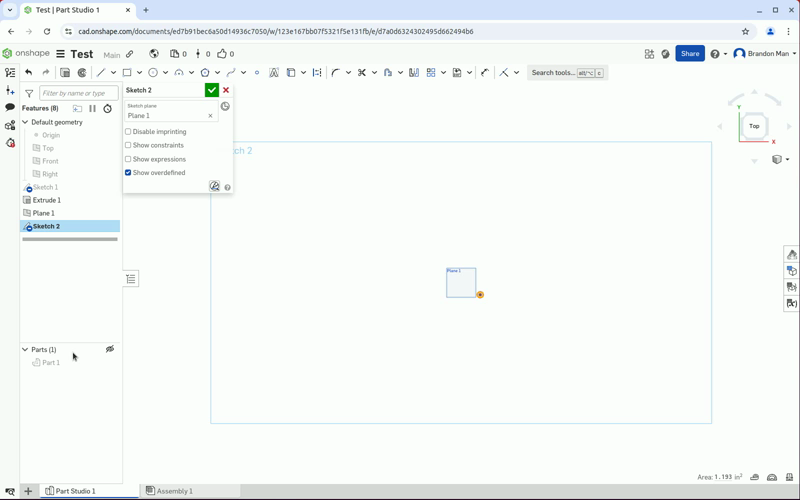
key(shift+e)
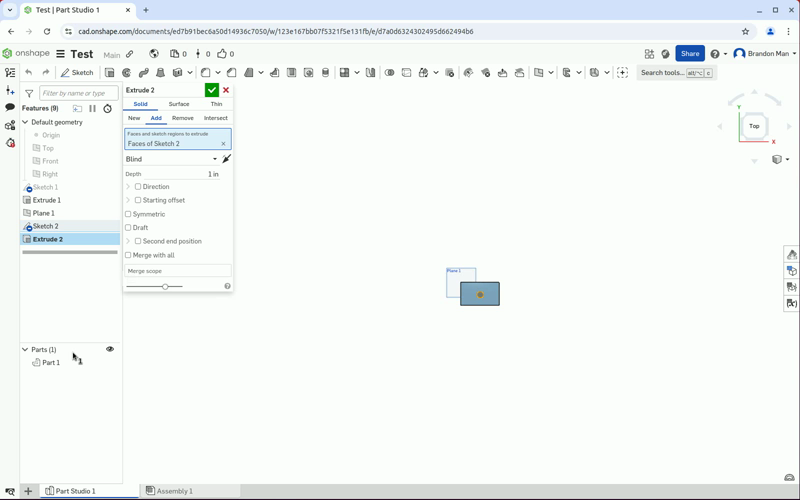
mouse_move(143, 106)
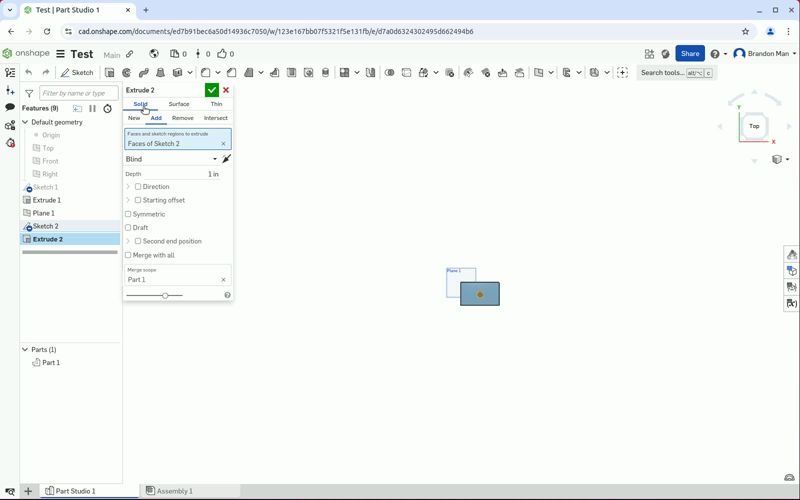
click(143, 106)
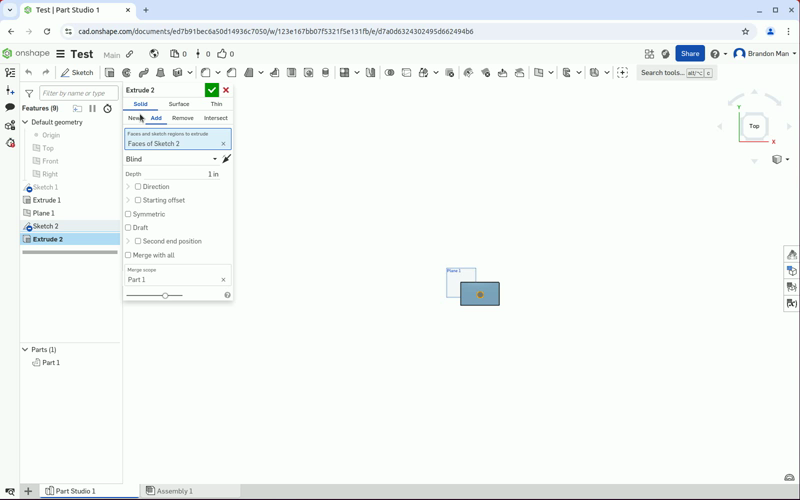
mouse_move(137, 120)
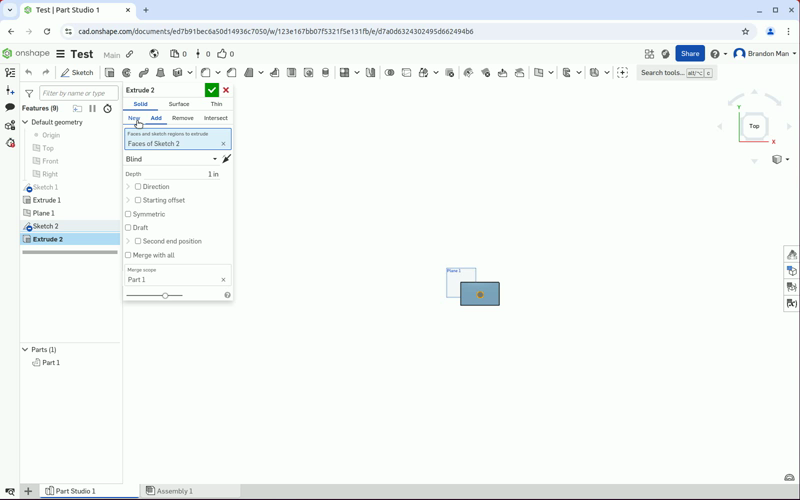
click(137, 120)
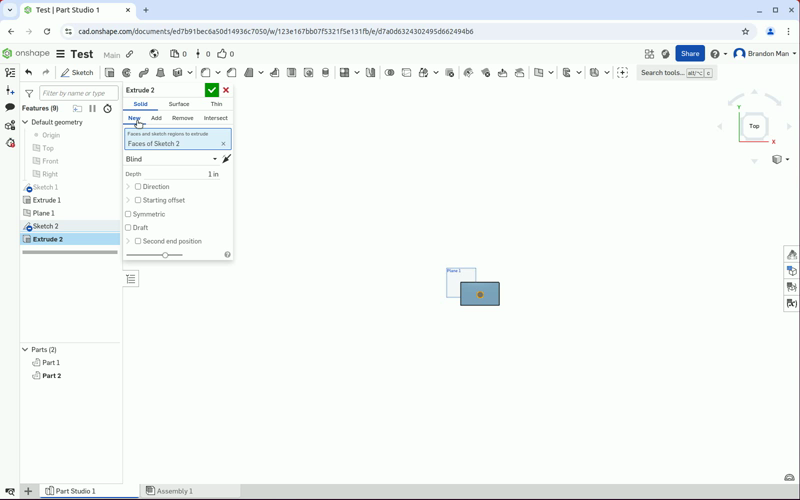
key(tab, 4)
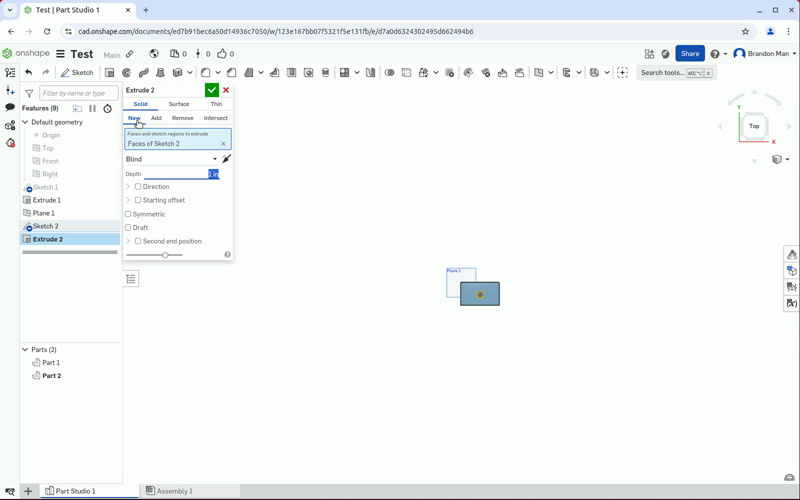
text(10.832)
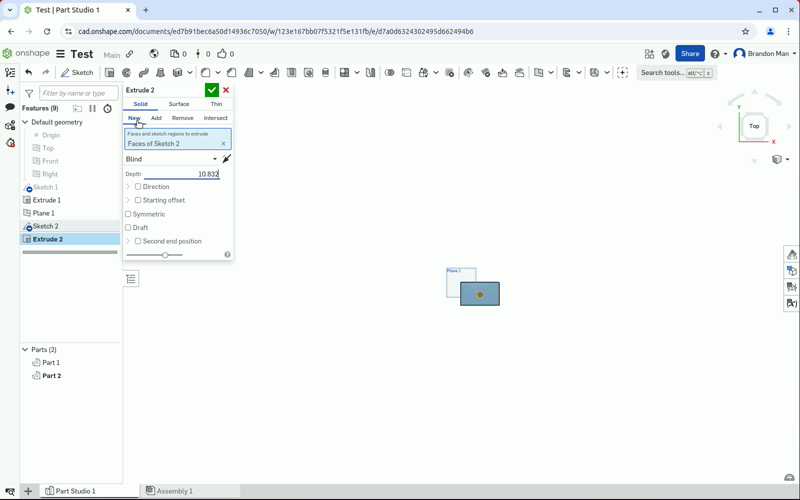
key(enter)
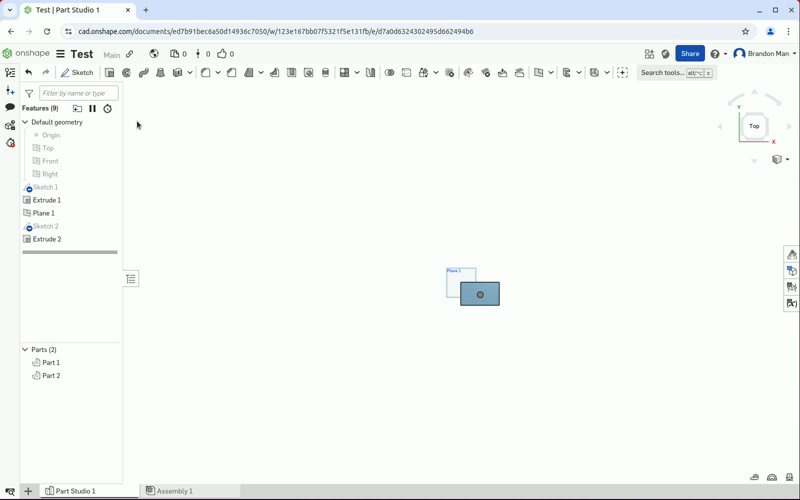
key(shift+h)
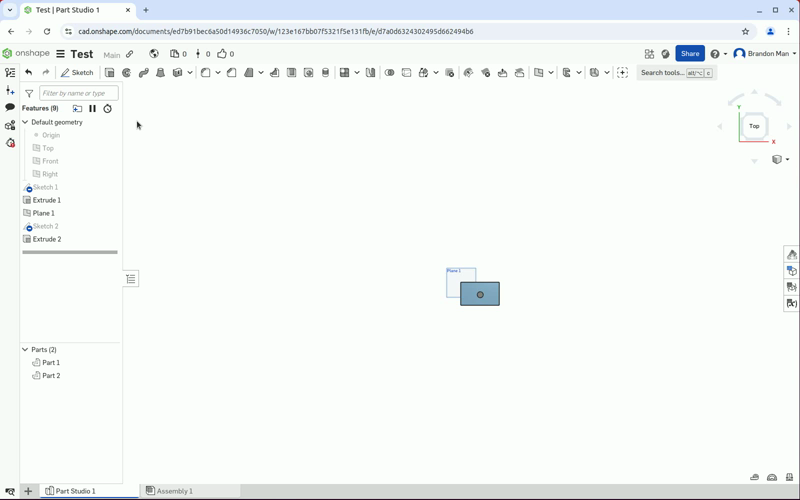
key(shift+h)
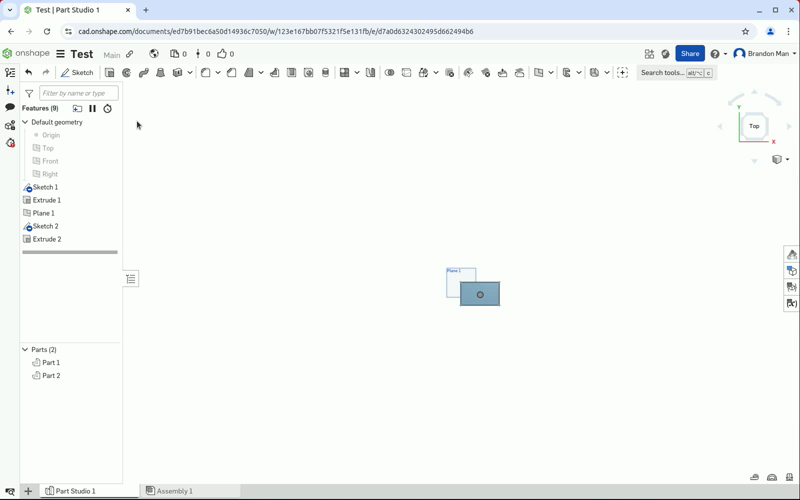
key(shift+7)
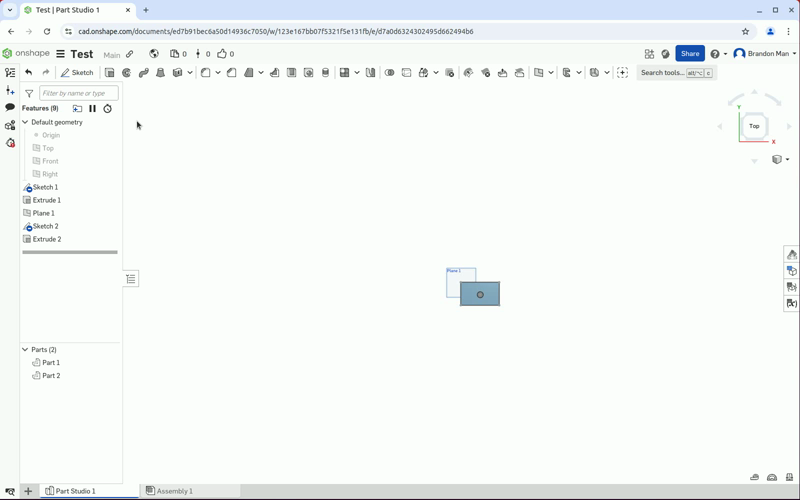
key(up, 3)
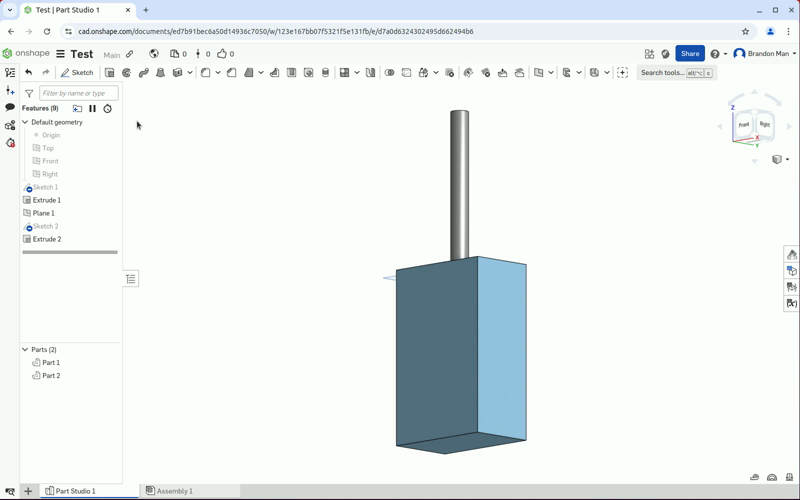
key(left, 3)
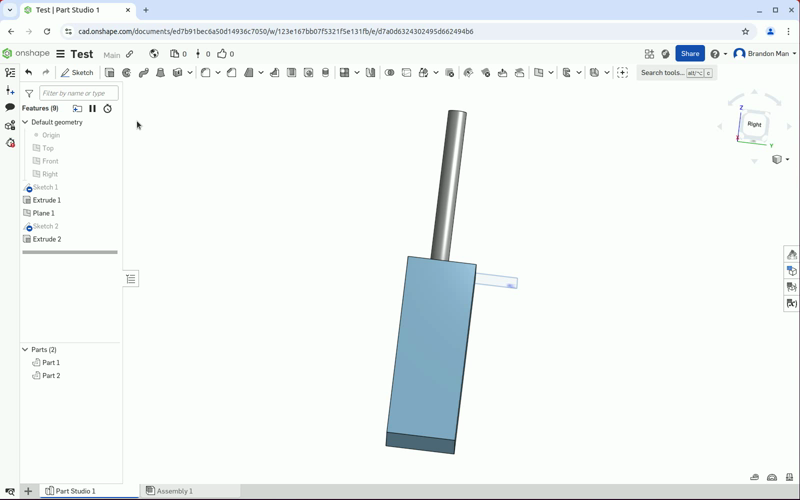
key(right, 3)
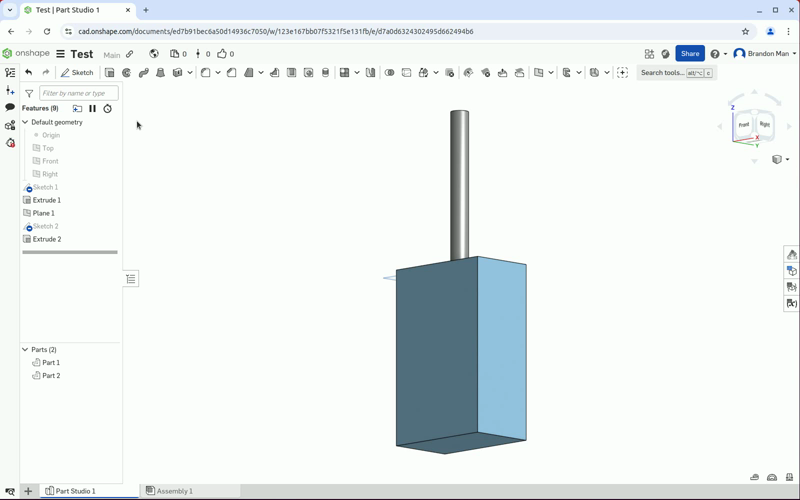
key(down, 3)
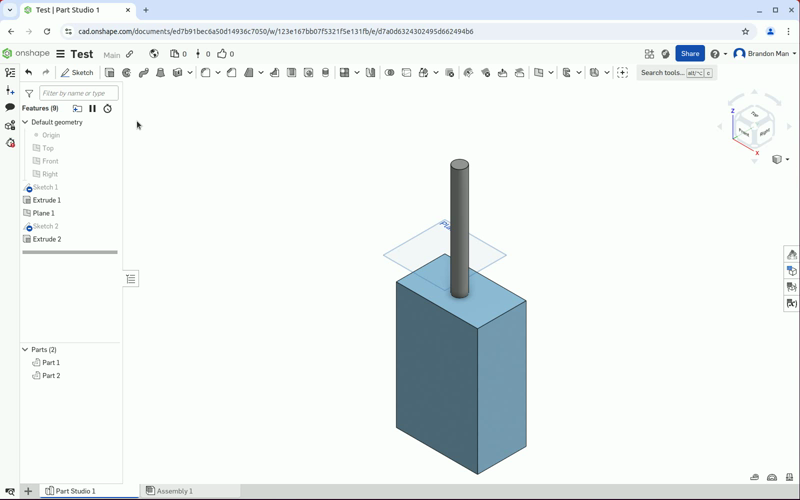
mouse_move(73, 189)
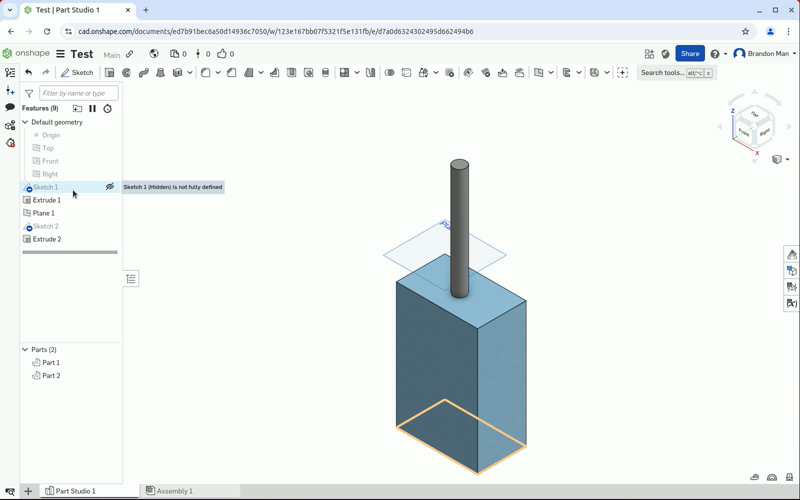
click(73, 189)